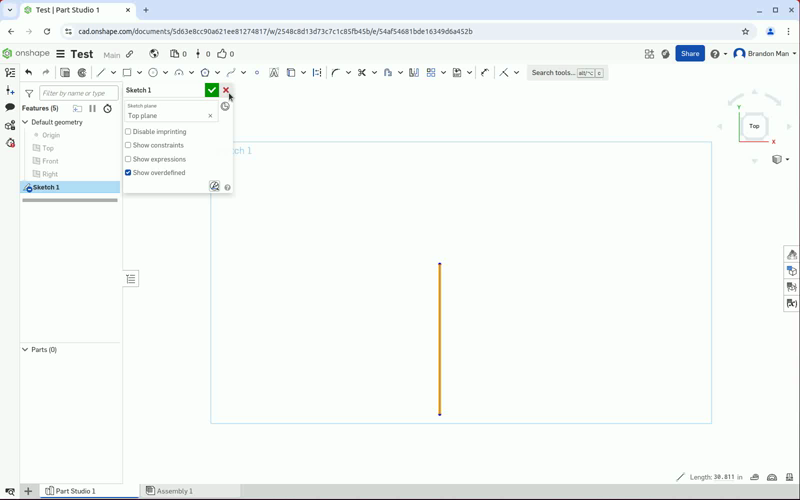
key(shift+h)
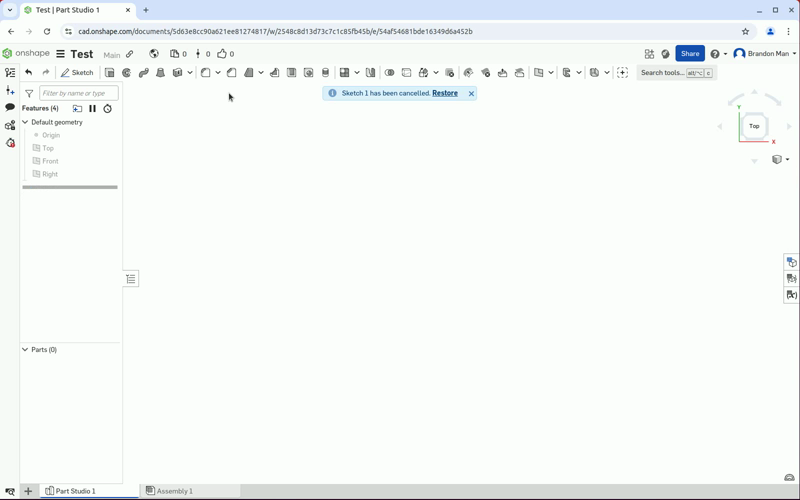
mouse_move(73, 352)
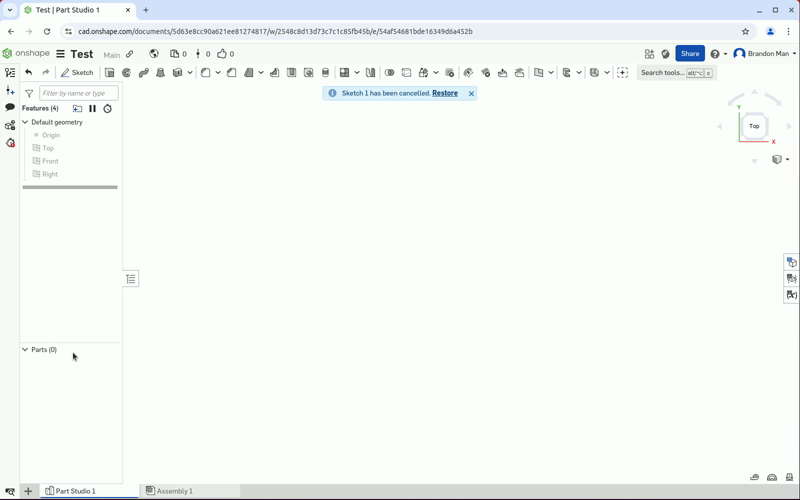
key(y)
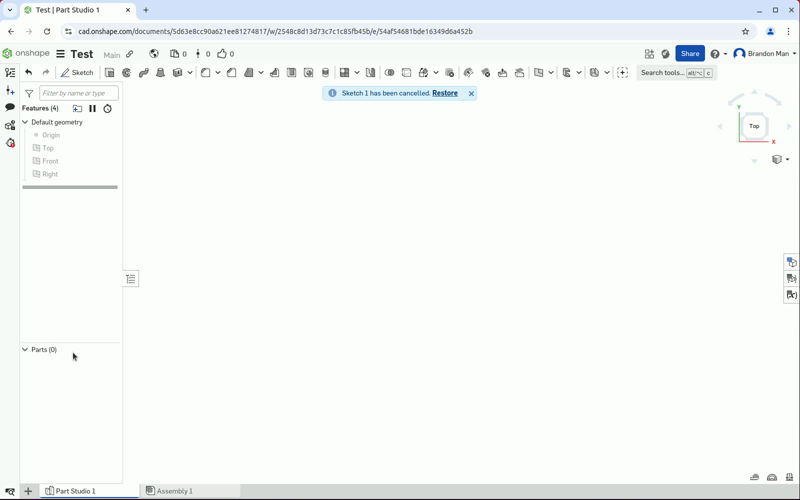
key(shift+p)
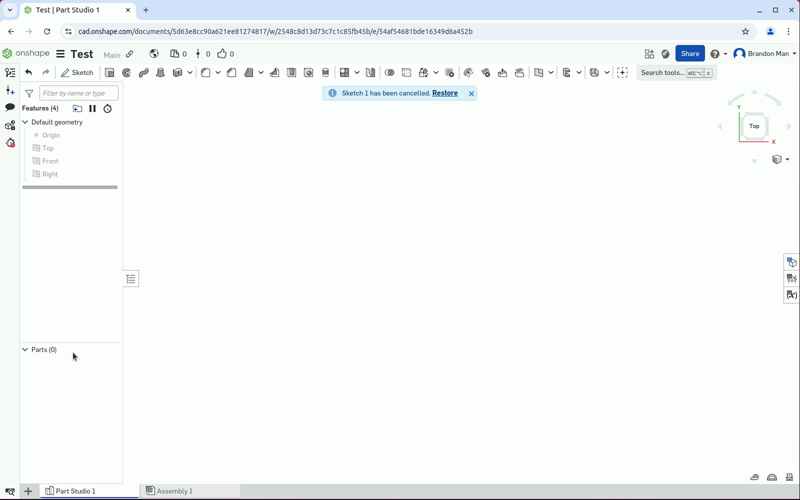
key(space)
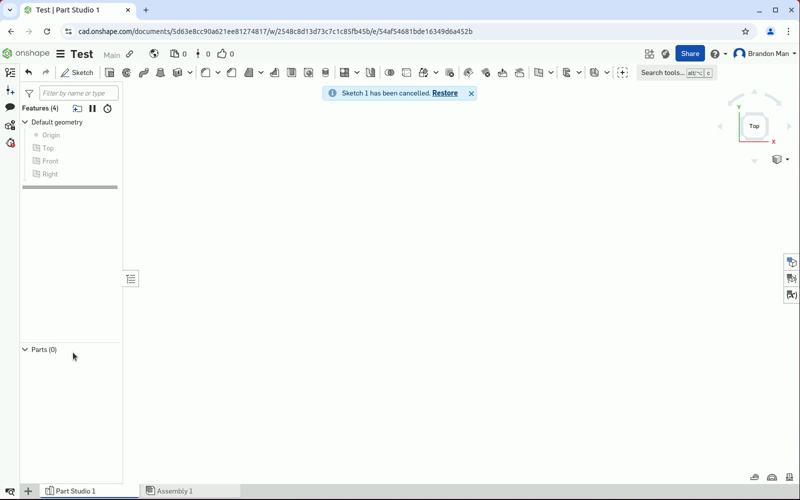
key_down(shift)
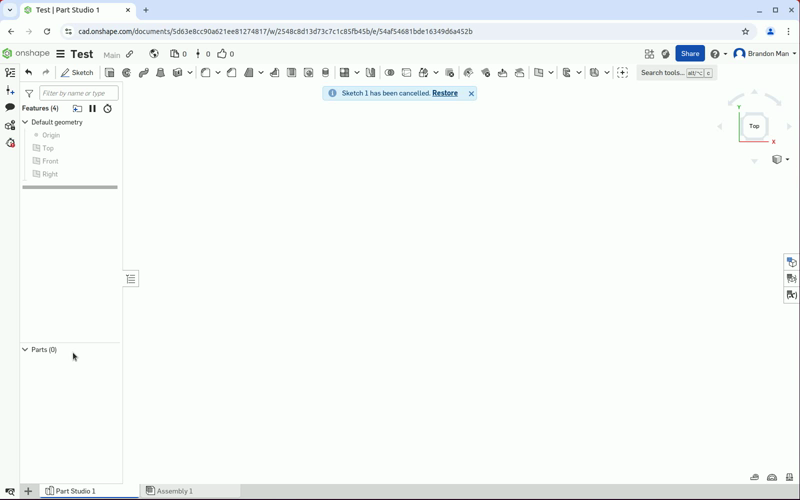
key(up)
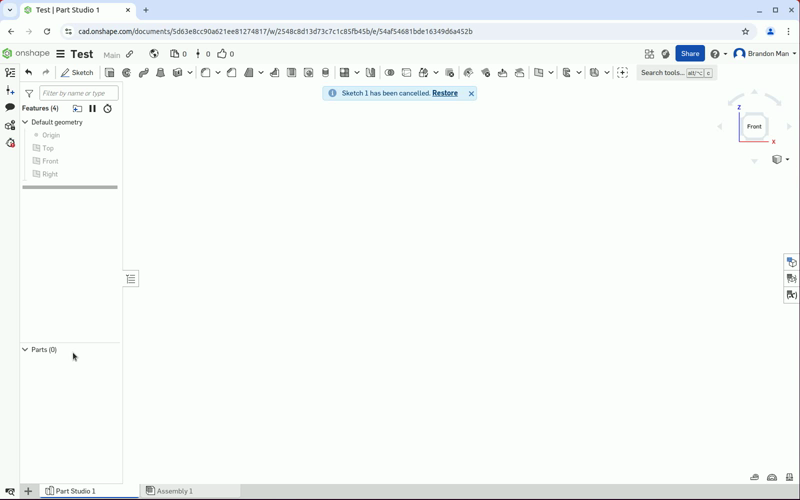
key_up(shift)
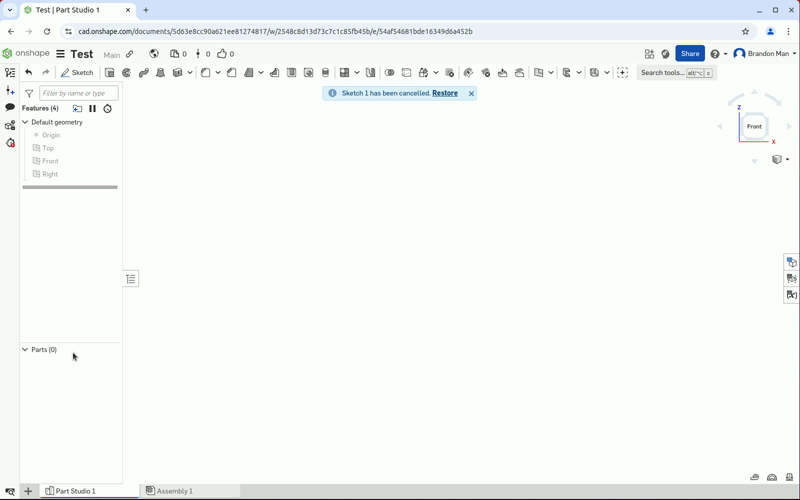
key(space)
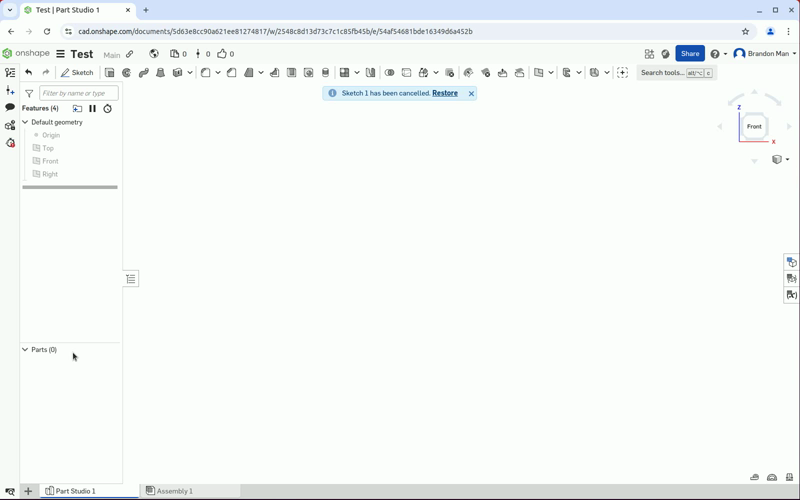
key_down(shift)
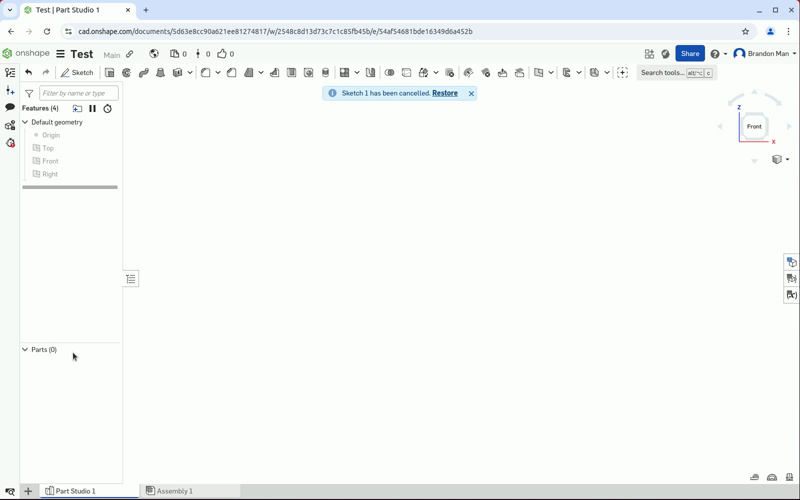
key(left)
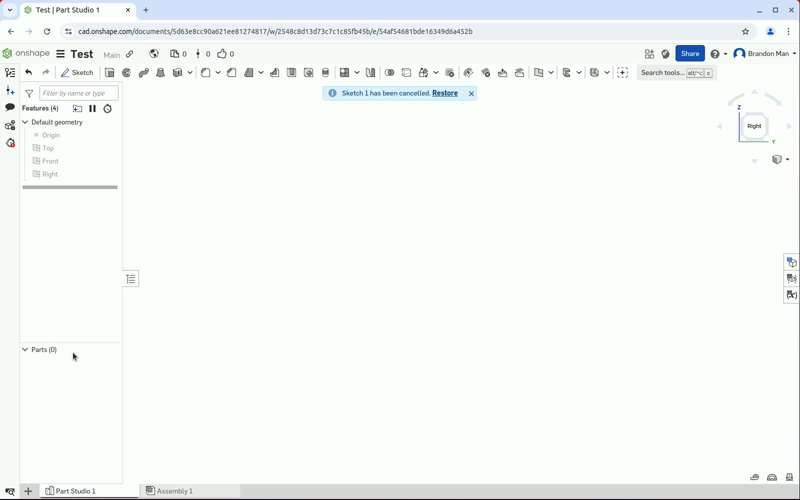
key_up(shift)
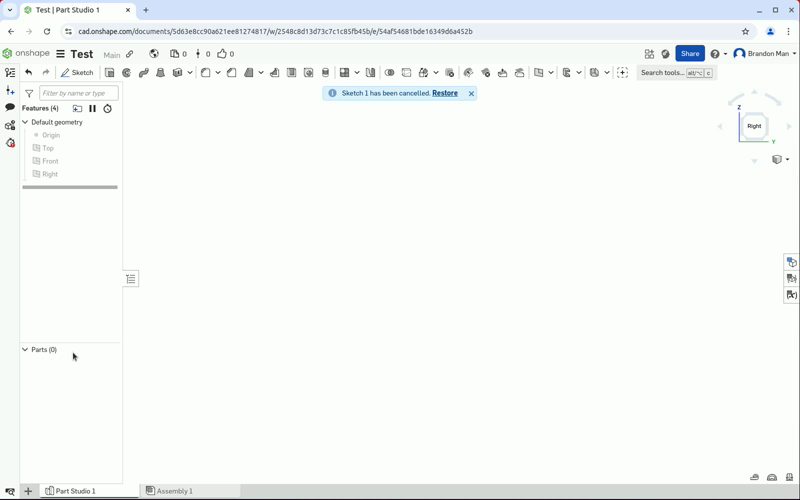
mouse_move(73, 352)
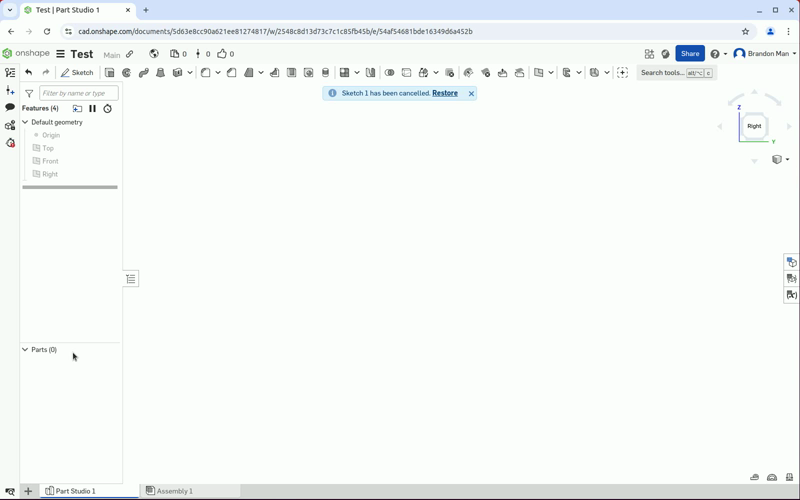
key(shift+y)
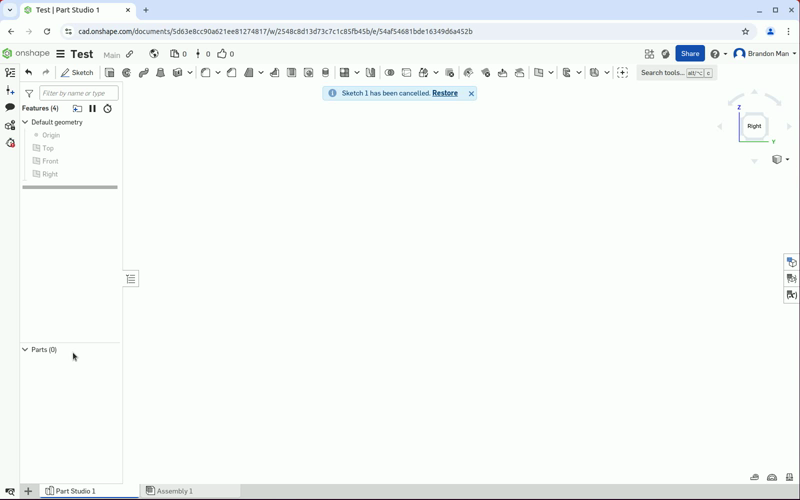
key(shift+s)
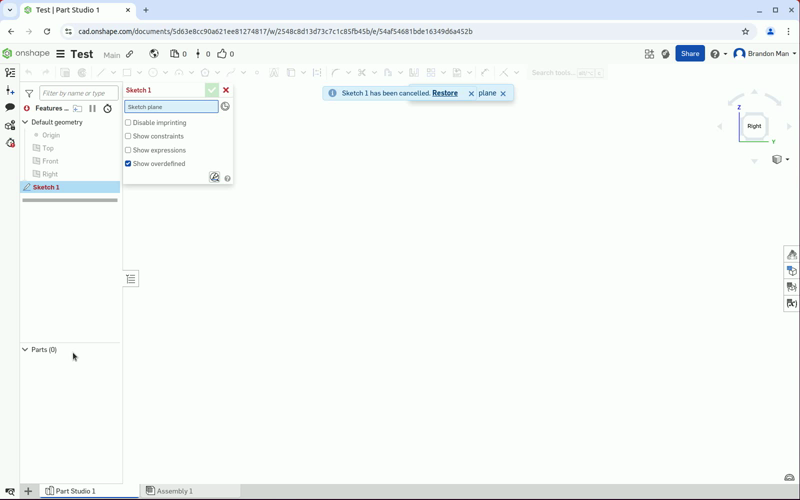
mouse_move(73, 176)
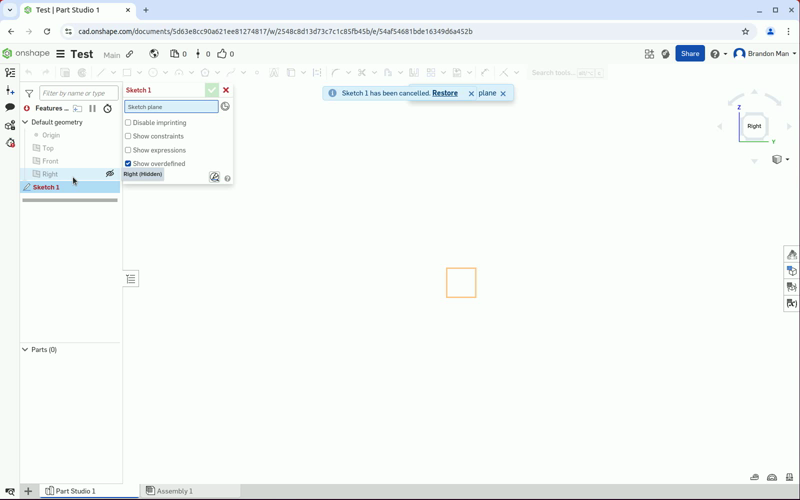
click(73, 176)
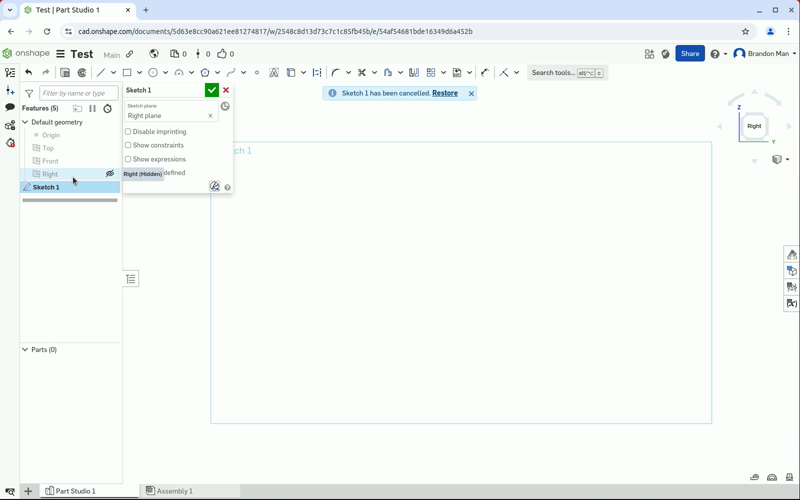
mouse_move(73, 352)
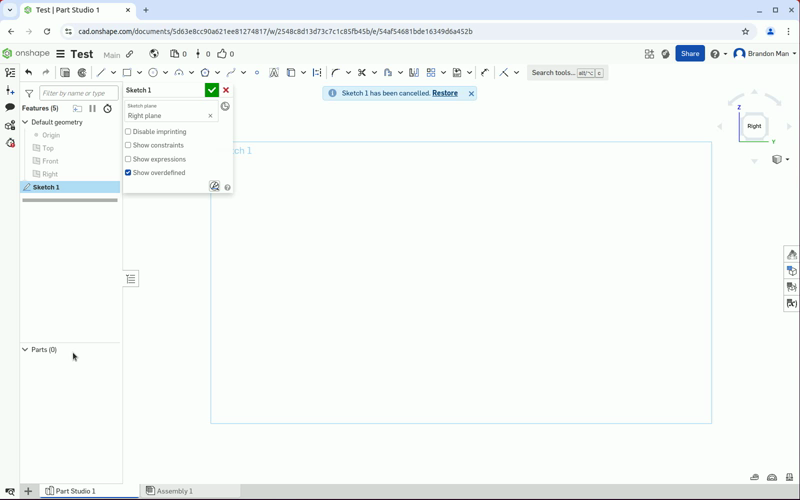
key(y)
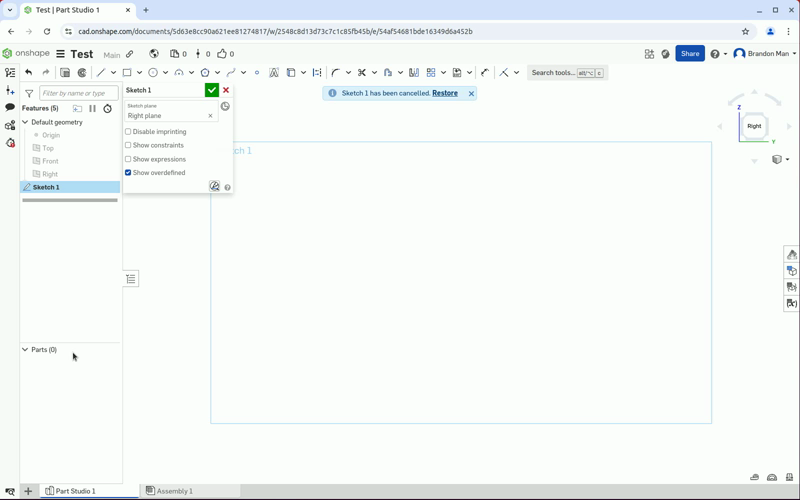
key(l)
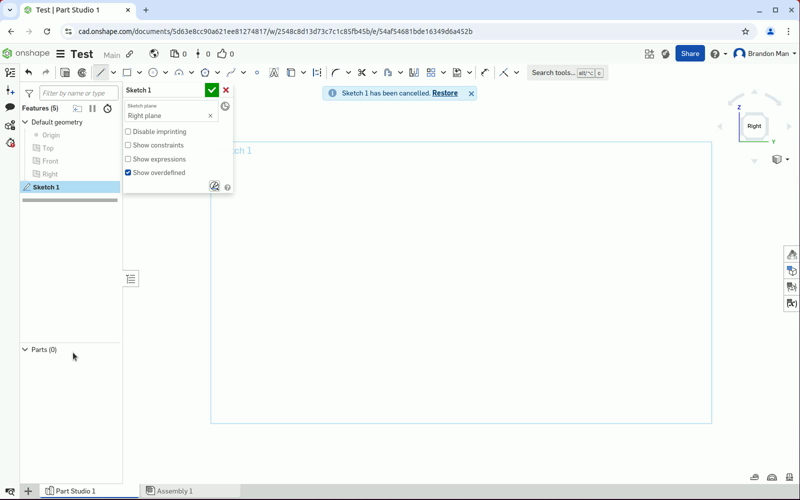
key_down(shift)
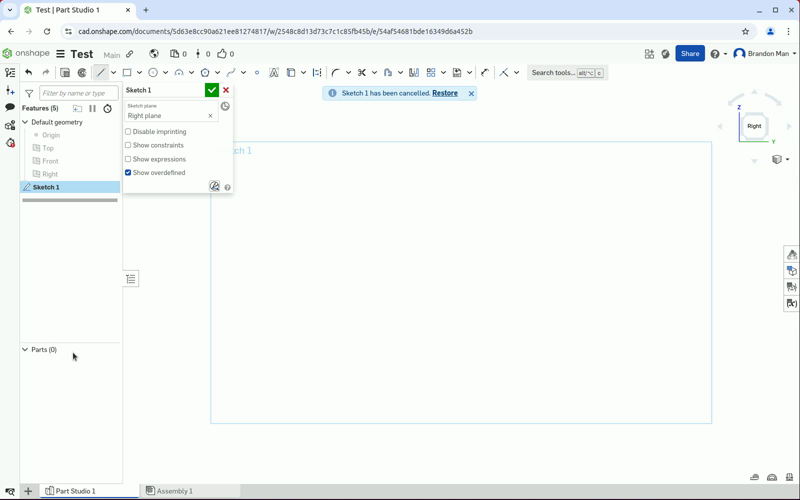
mouse_move(460, 282)
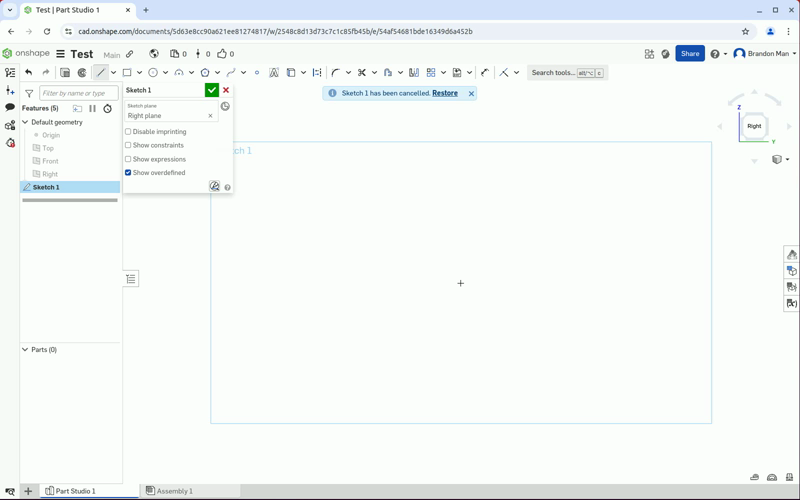
click(460, 282)
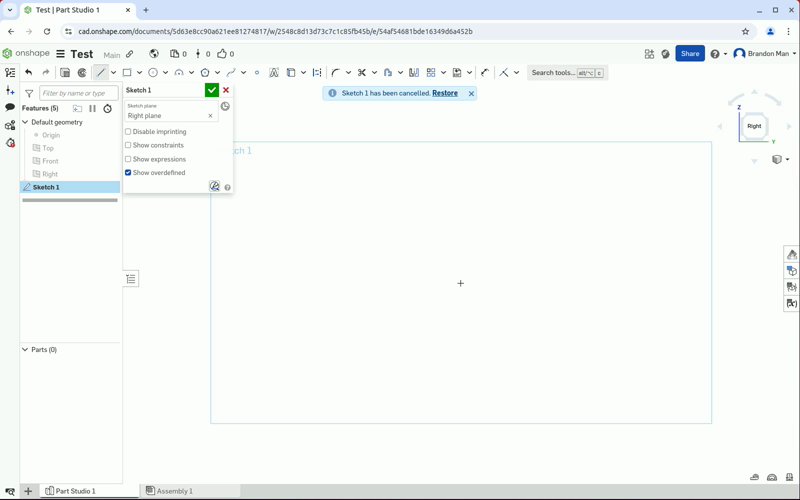
key_up(shift)
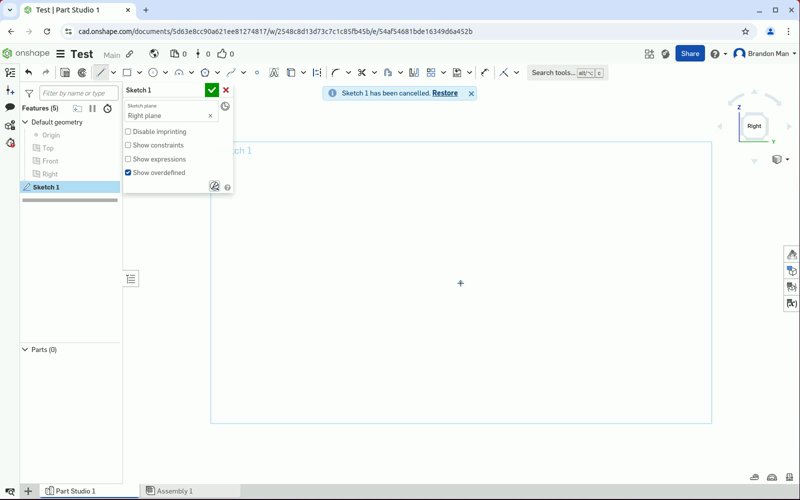
key_down(shift)
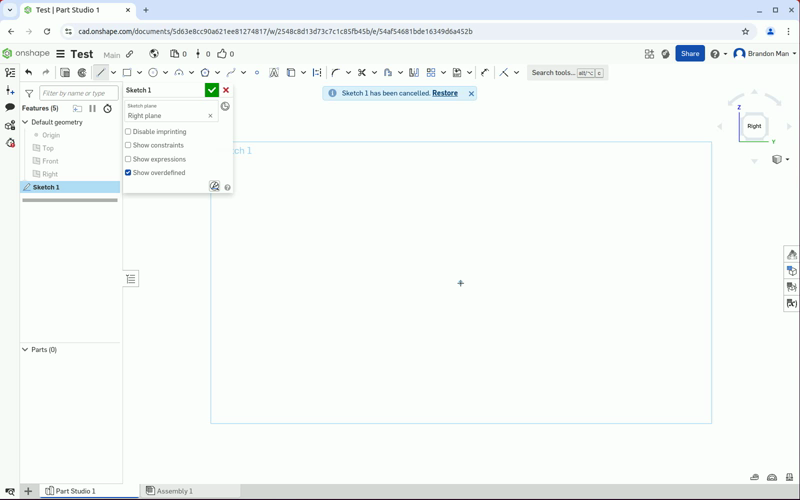
mouse_move(536, 282)
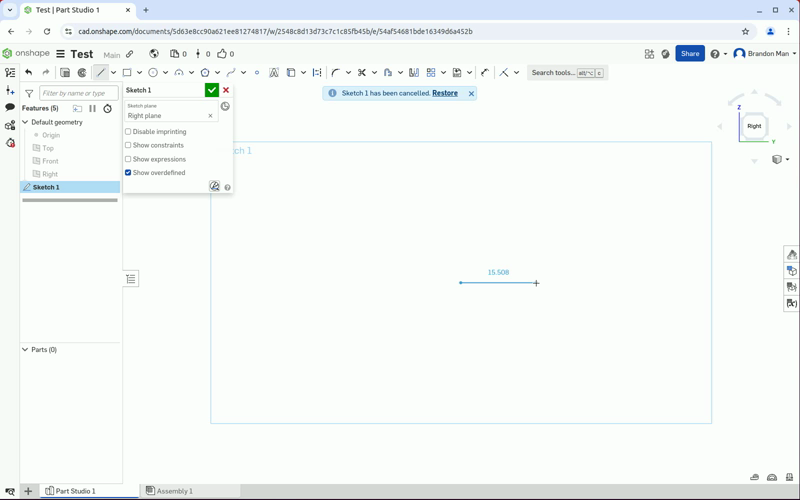
click(536, 282)
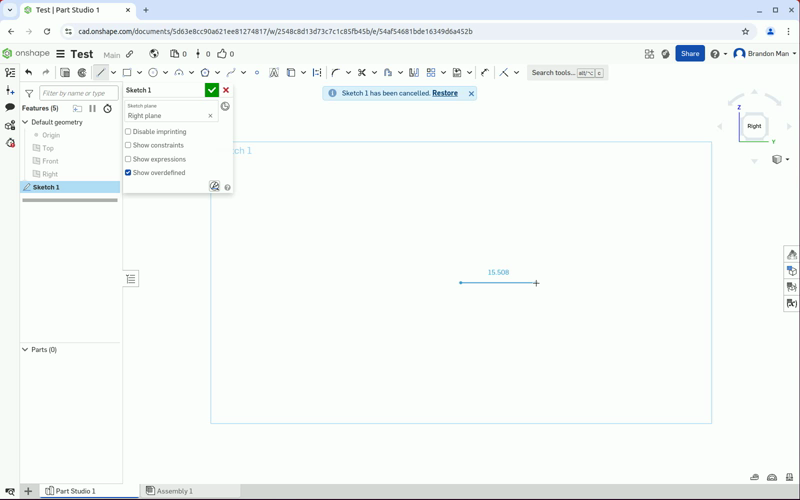
key_up(shift)
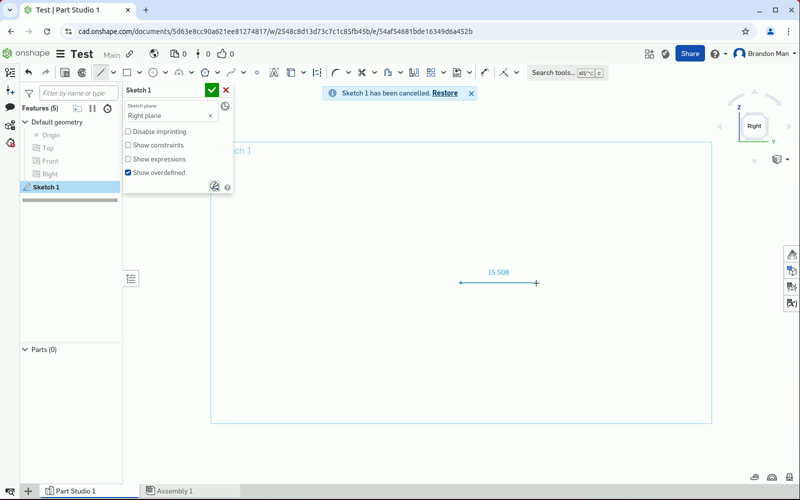
key_down(shift)
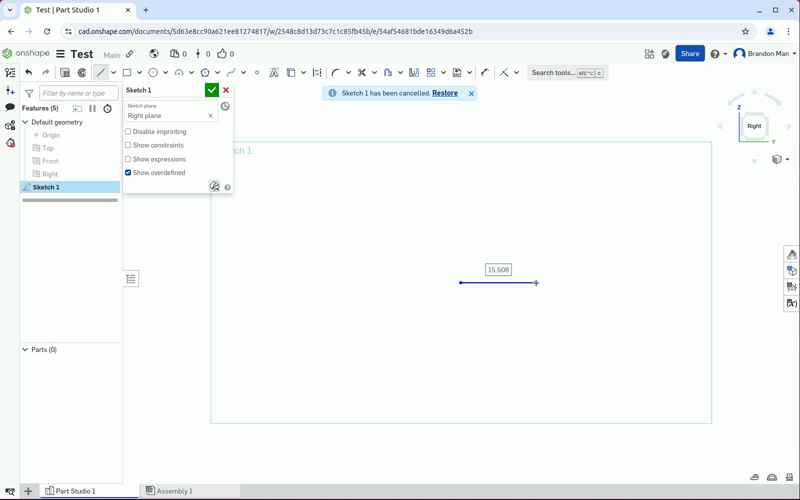
mouse_move(566, 282)
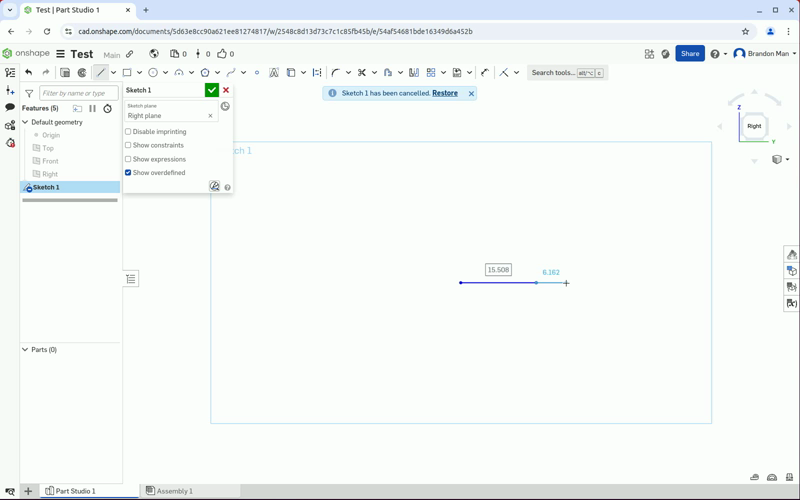
mouse_move(536, 244)
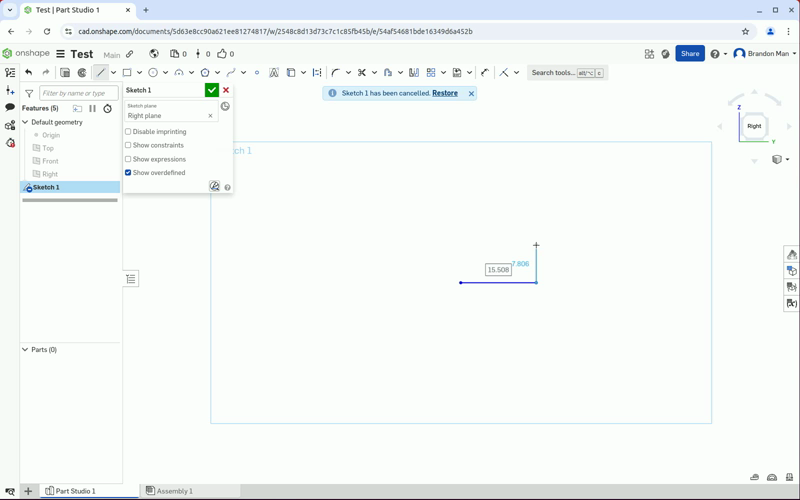
click(536, 244)
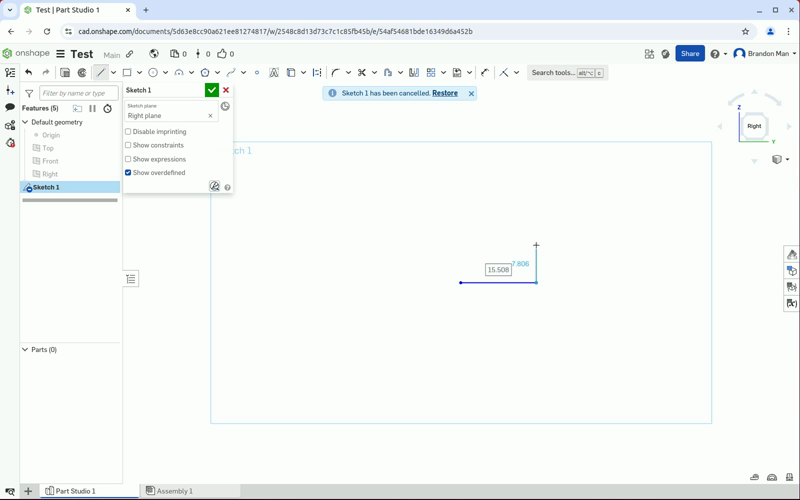
key_up(shift)
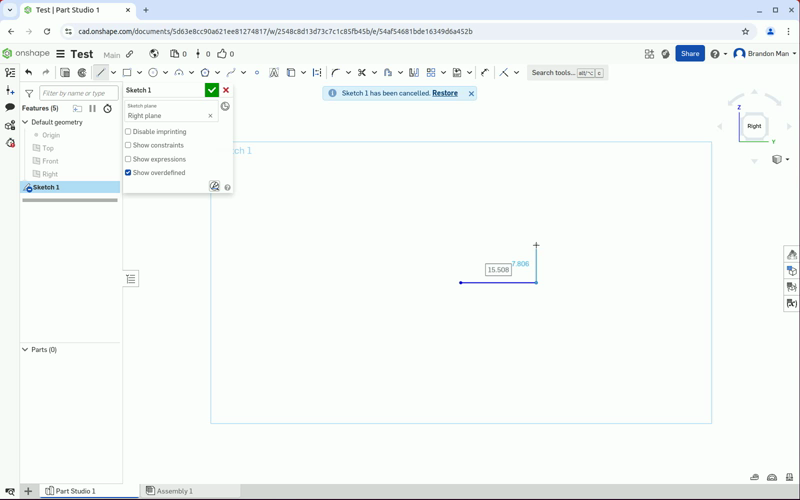
key(esc)
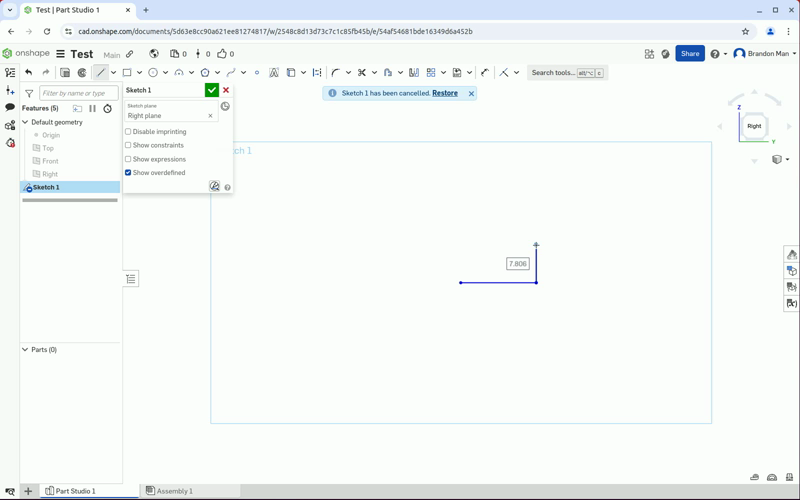
key(a)
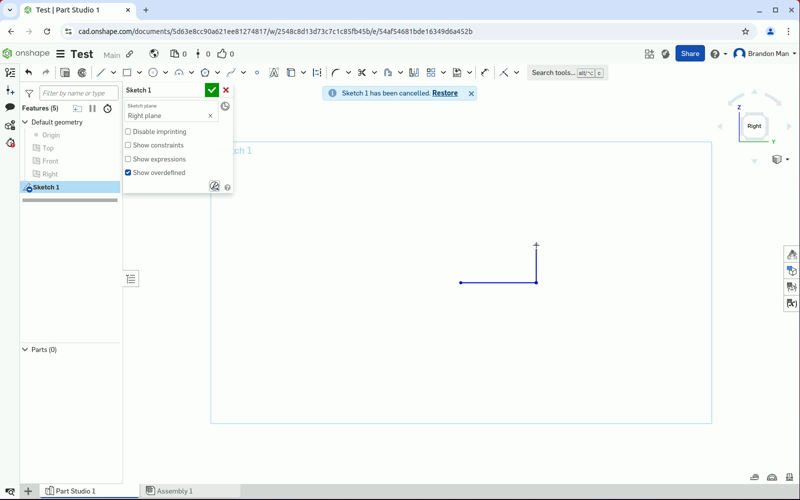
mouse_move(536, 244)
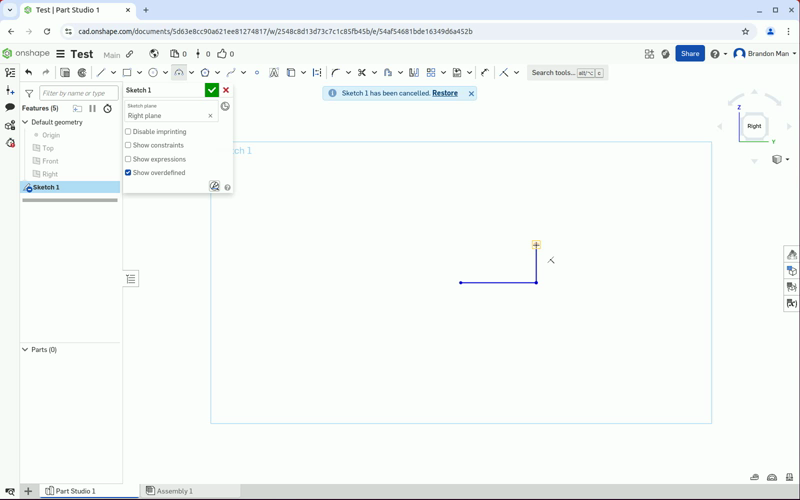
click(536, 244)
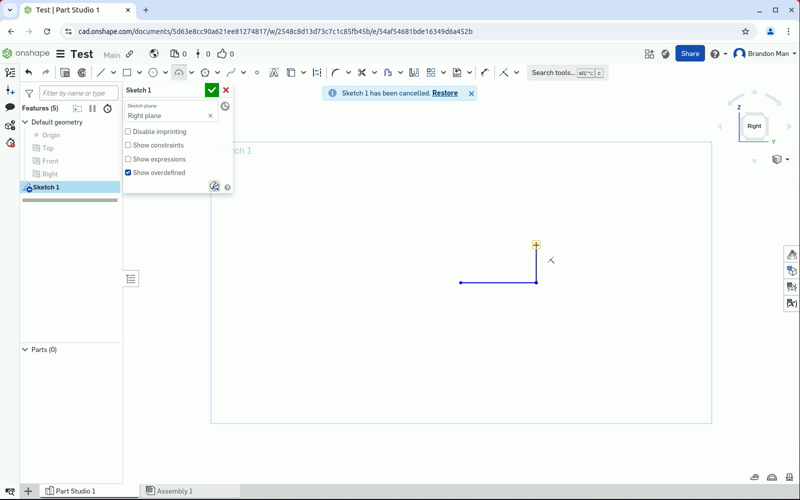
key_down(shift)
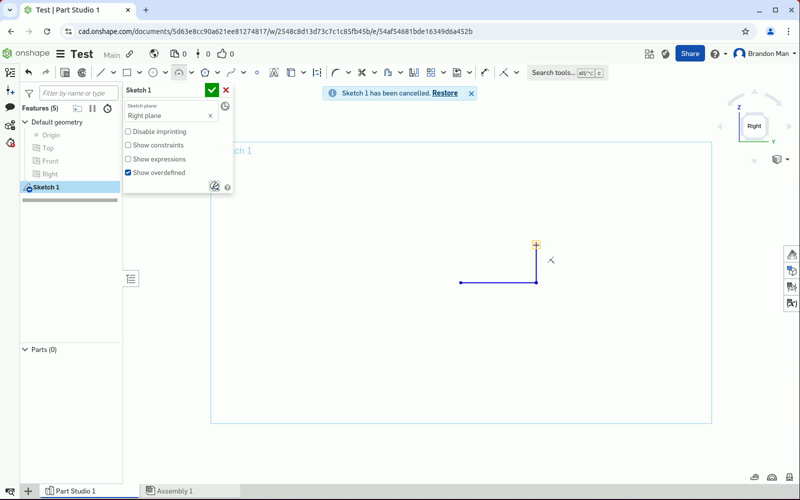
mouse_move(460, 244)
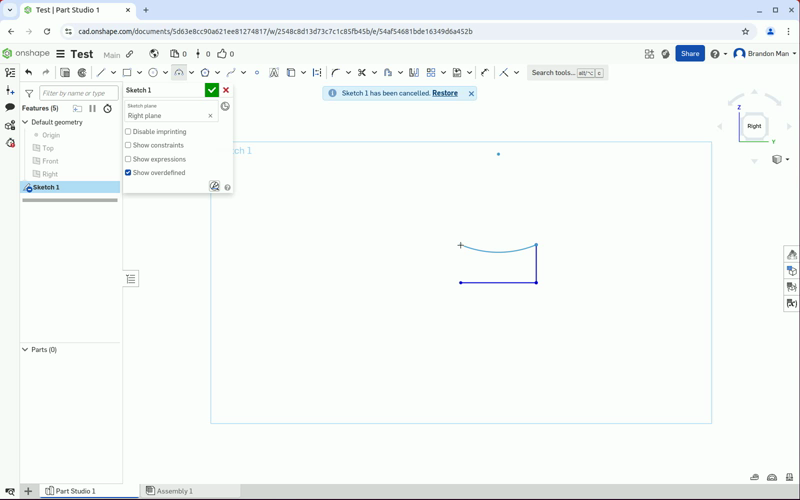
click(460, 244)
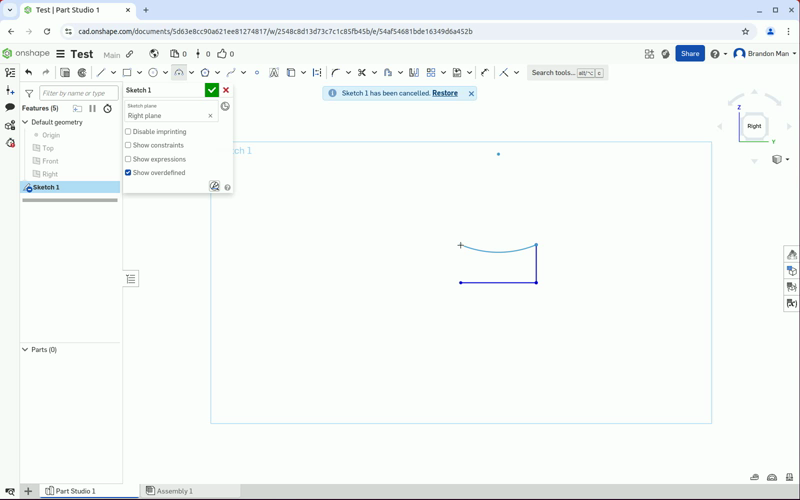
mouse_move(498, 207)
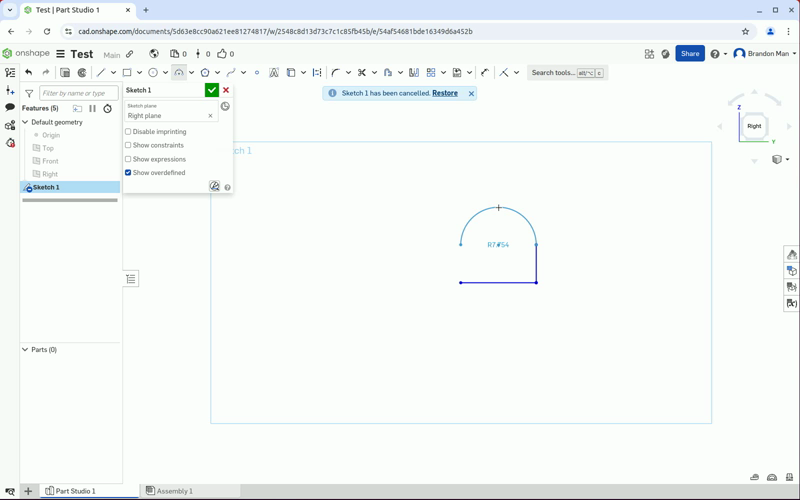
click(498, 207)
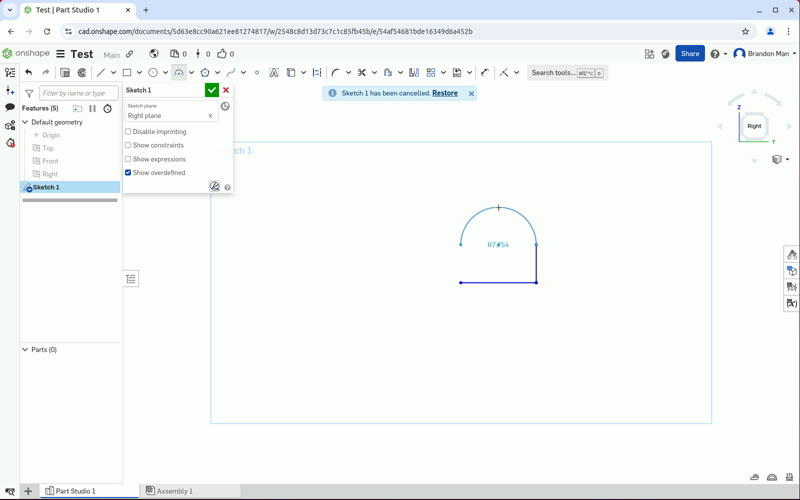
key_up(shift)
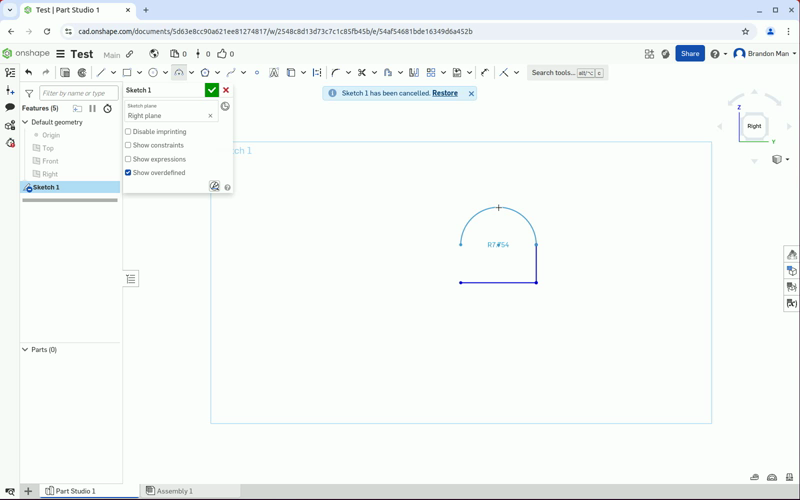
key(esc)
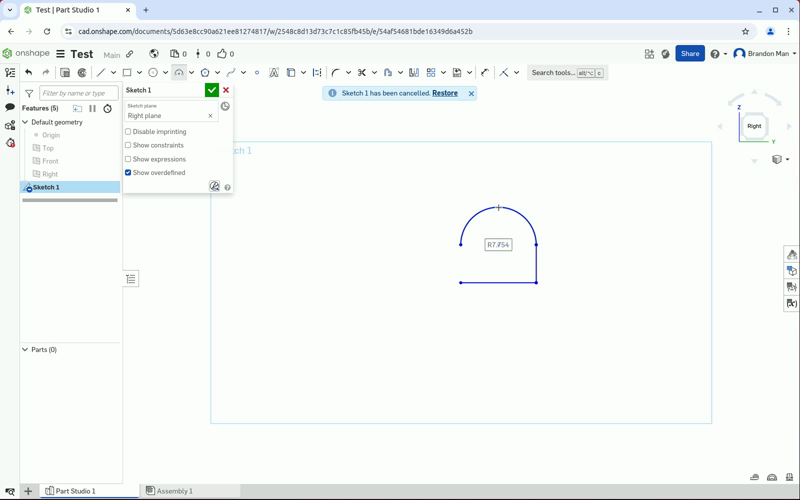
key(l)
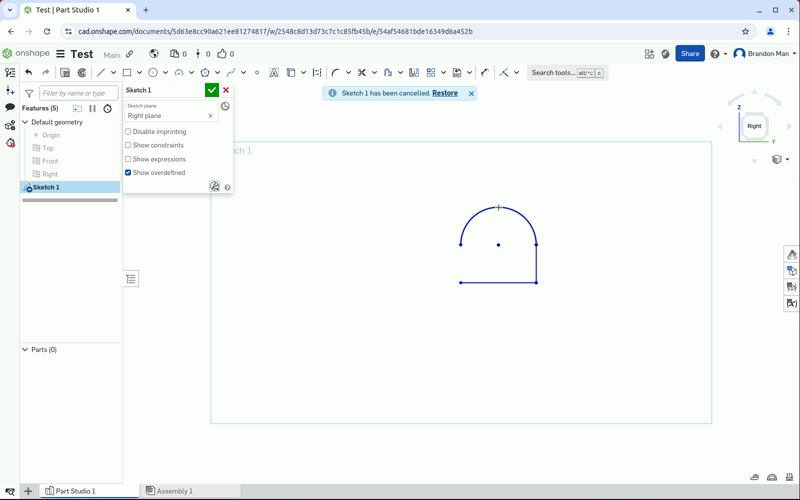
mouse_move(460, 244)
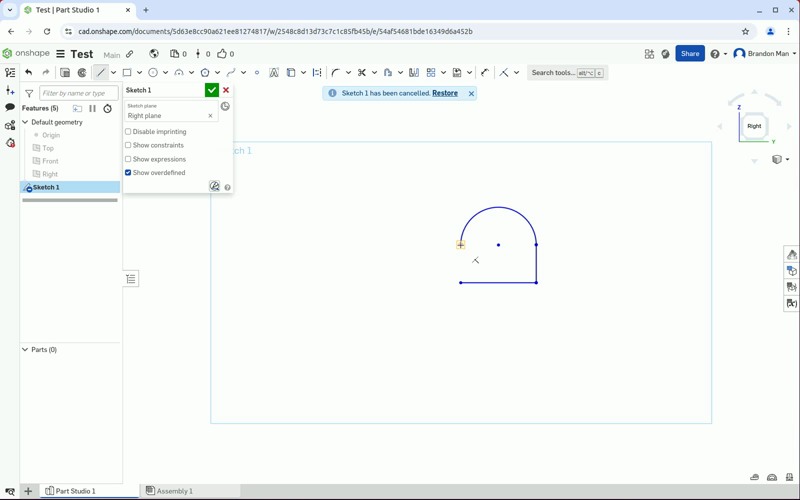
click(460, 244)
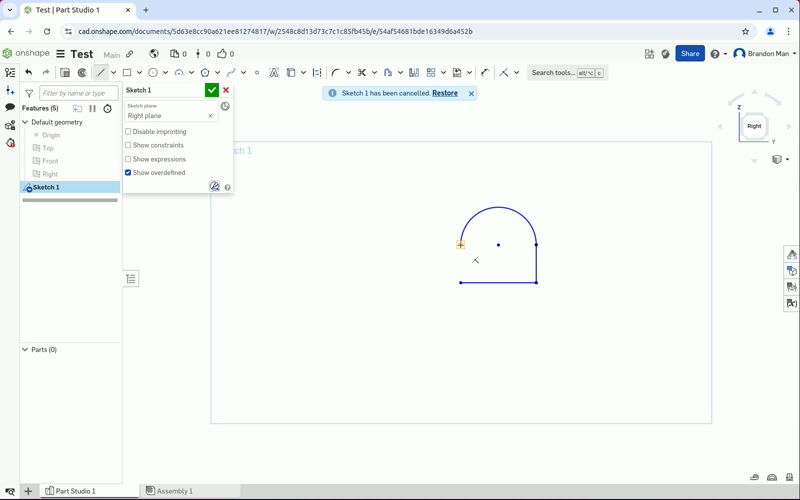
mouse_move(490, 244)
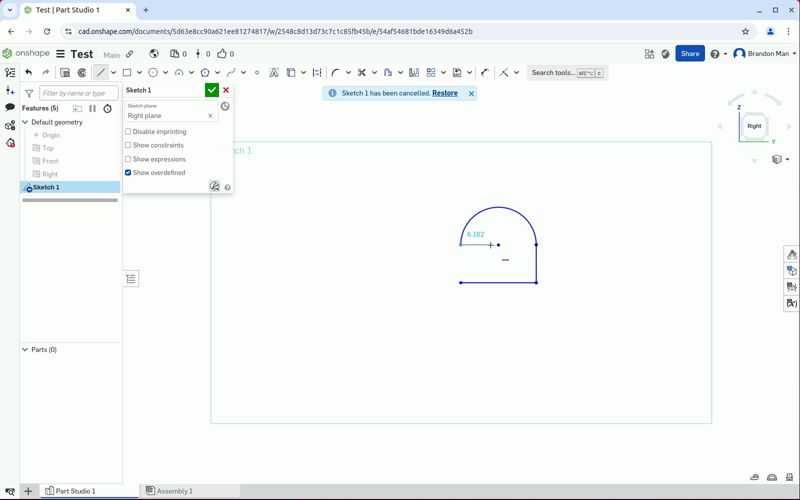
key_down(shift)
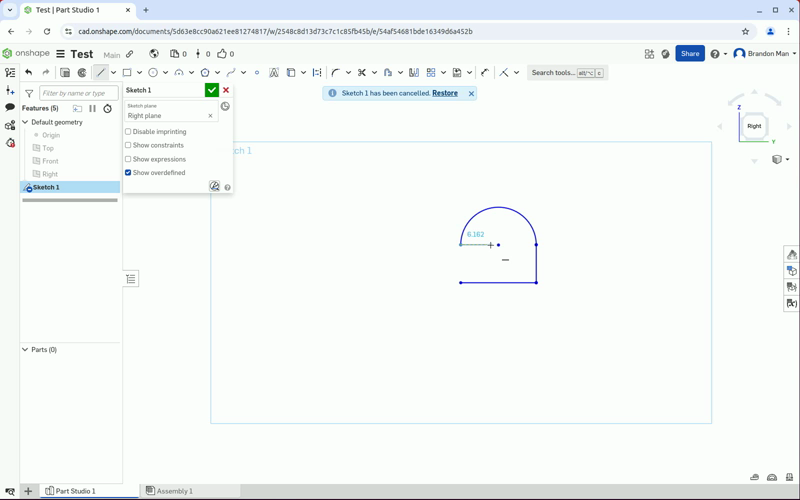
mouse_move(460, 282)
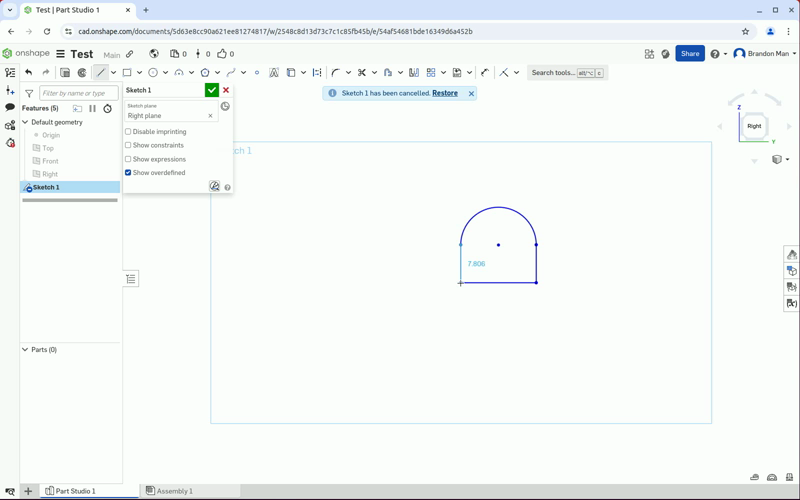
key_up(shift)
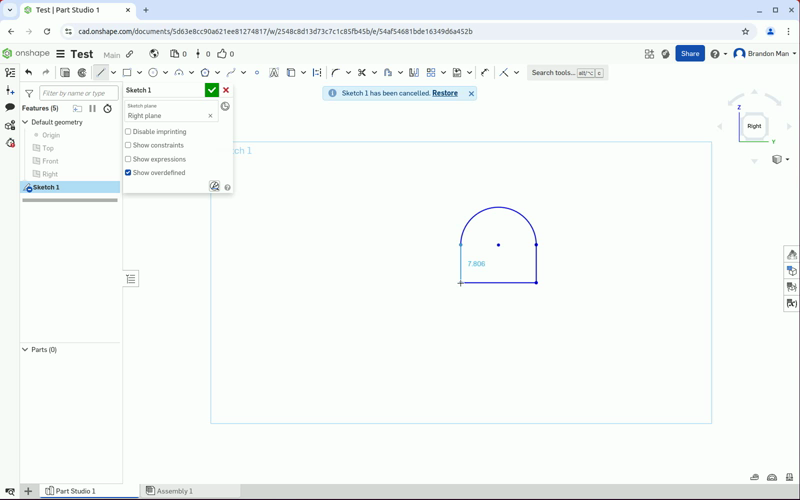
click(460, 282)
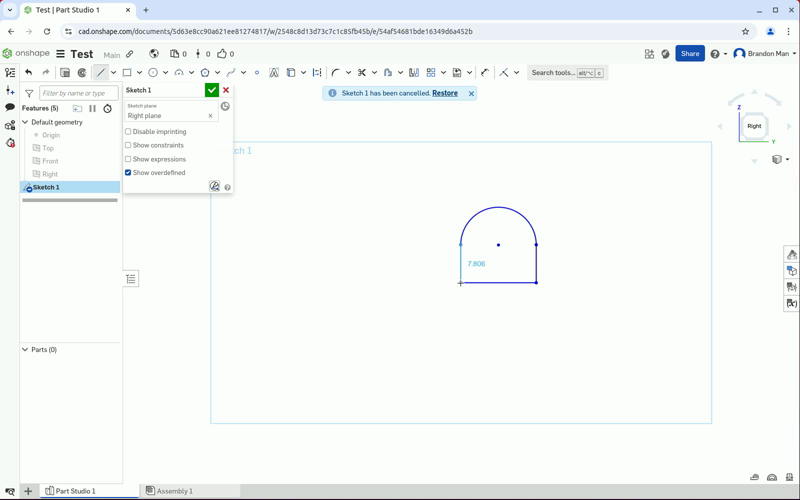
key(esc)
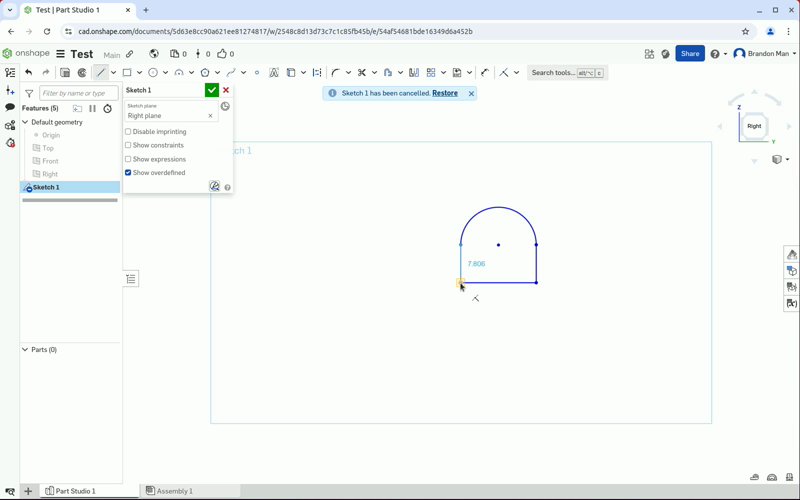
mouse_move(492, 244)
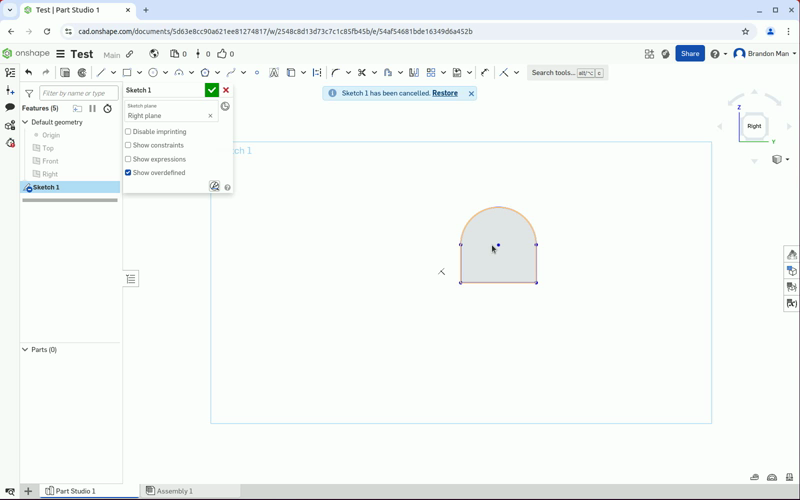
click(492, 244)
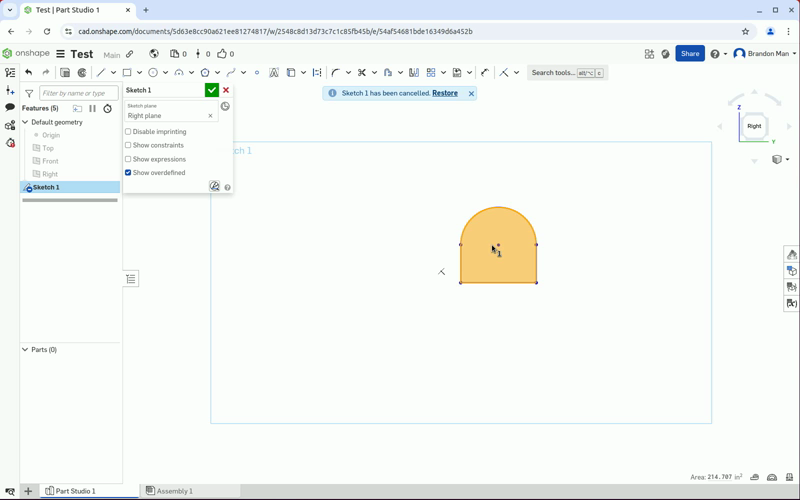
mouse_move(73, 352)
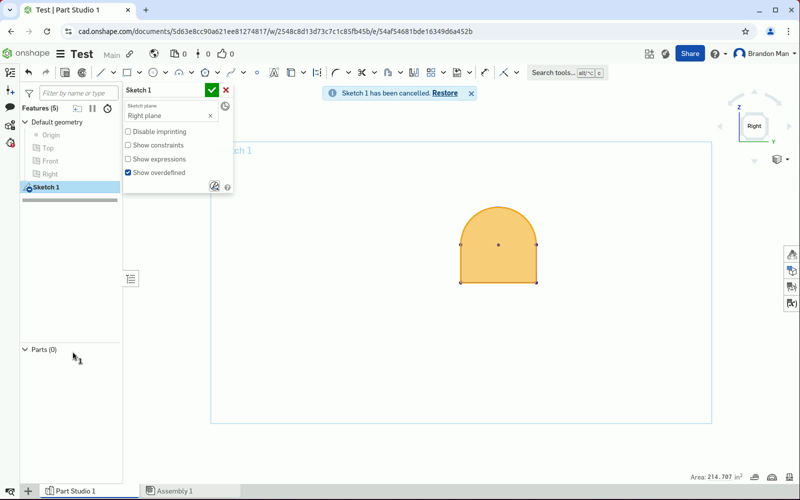
key(shift+y)
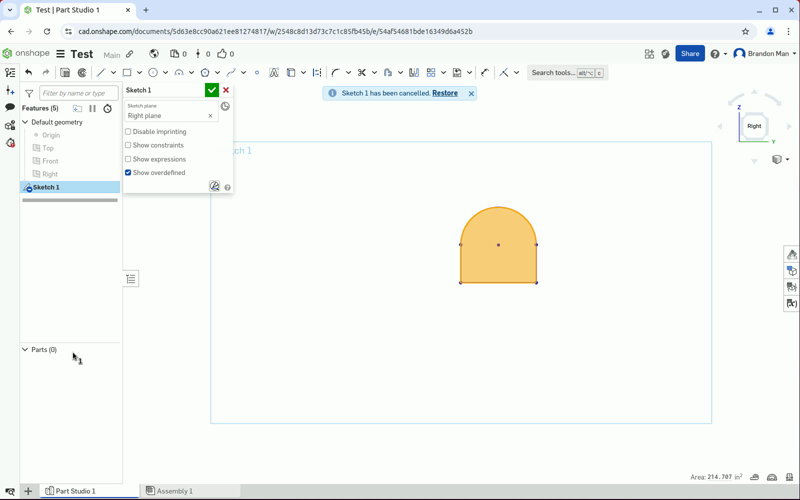
key(shift+e)
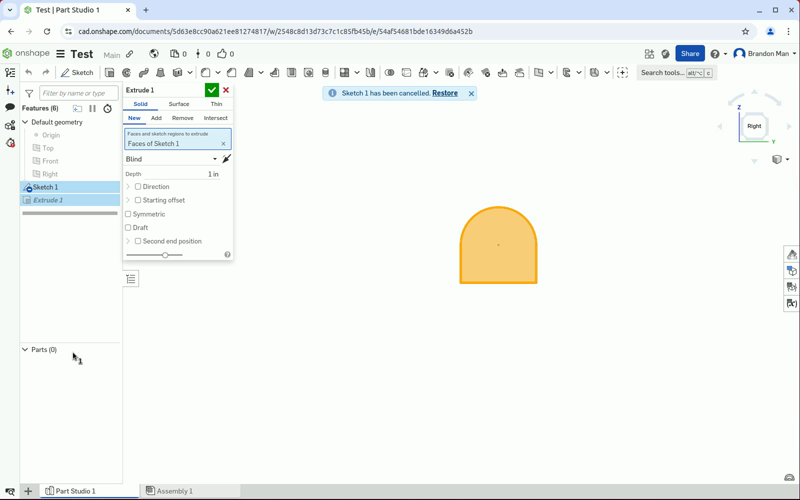
mouse_move(143, 106)
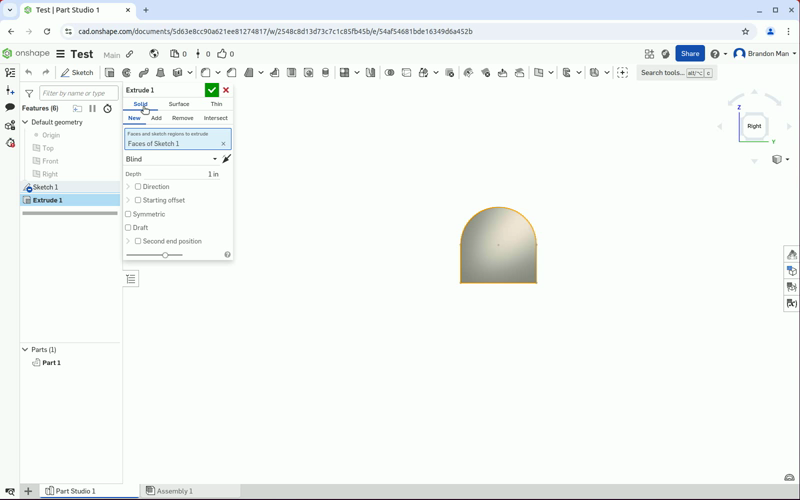
click(143, 106)
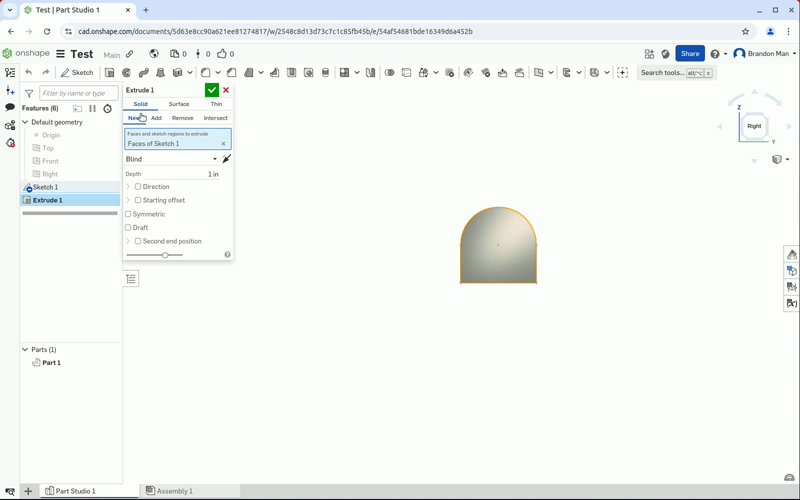
mouse_move(137, 120)
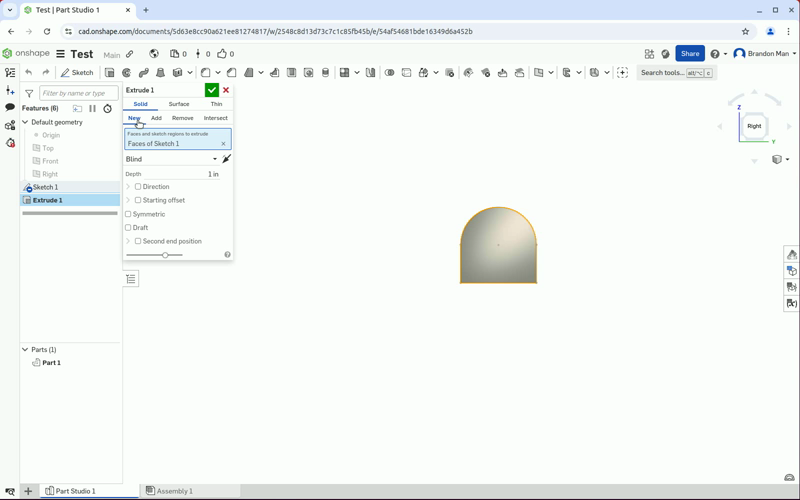
click(137, 120)
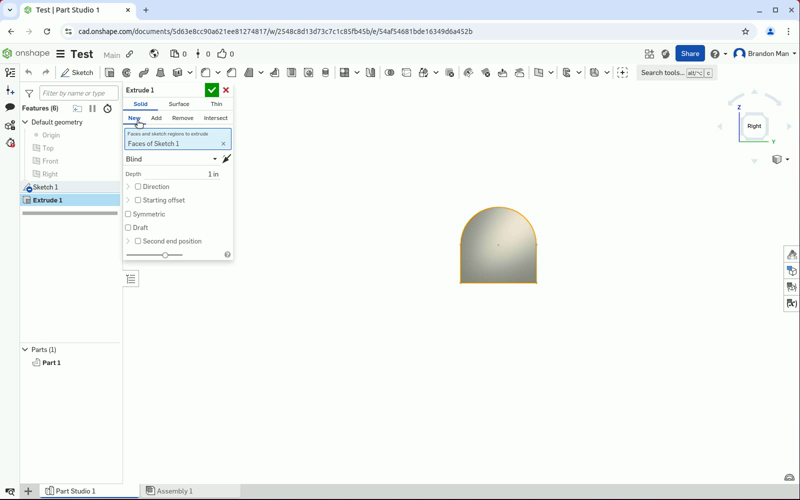
key(tab, 4)
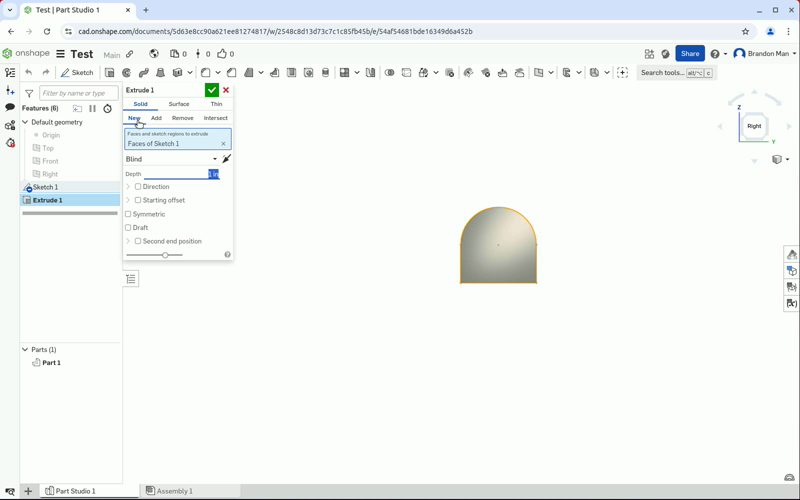
text(7.703)
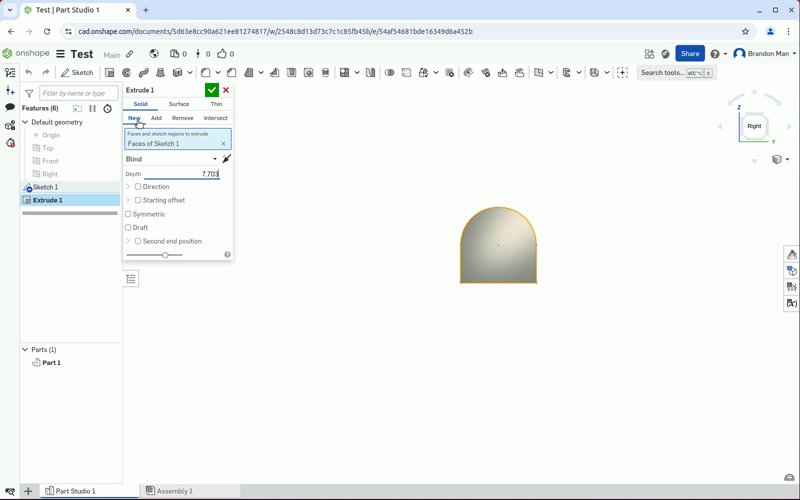
key(enter)
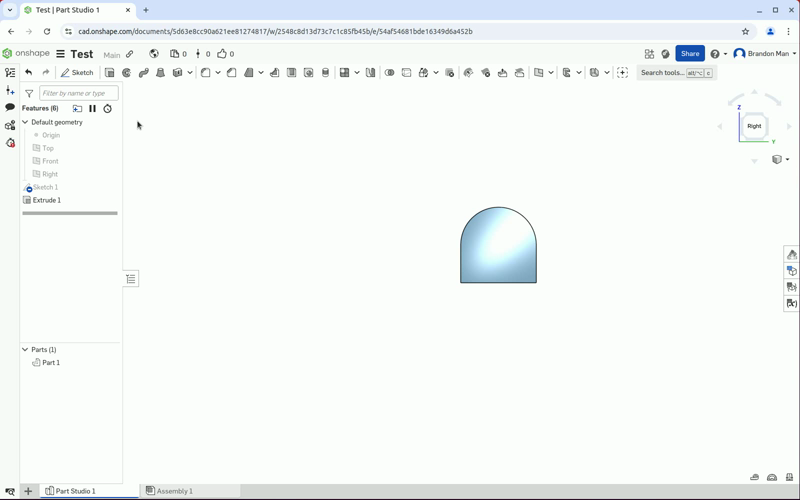
key(shift+h)
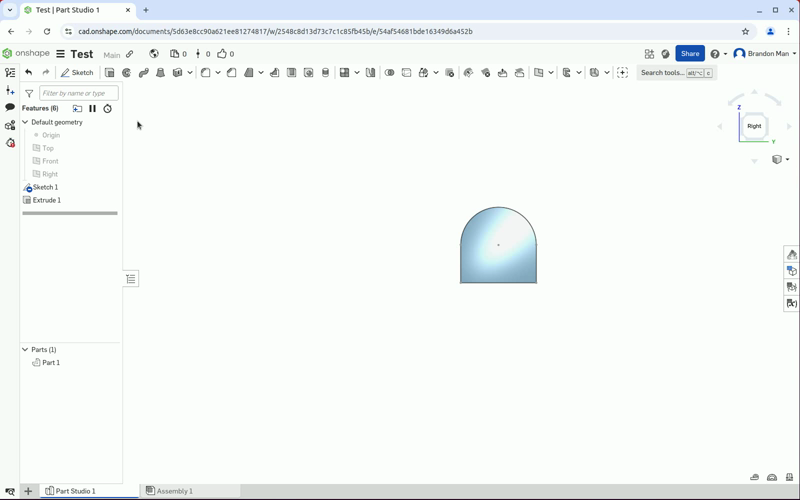
key(shift+h)
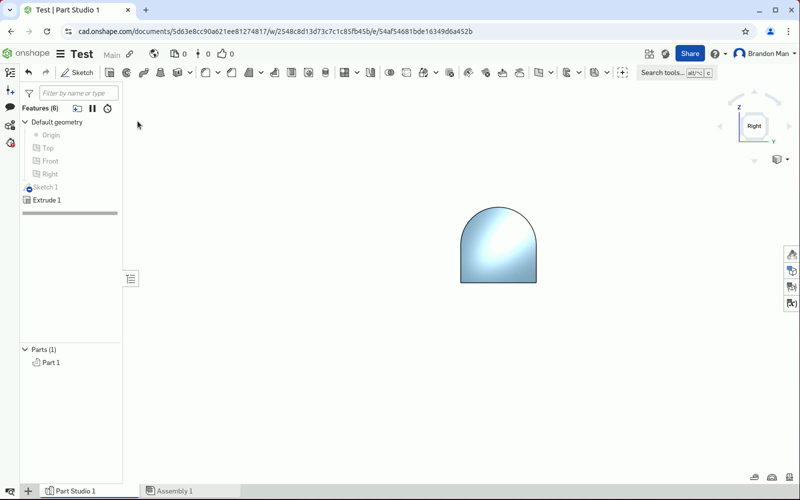
mouse_move(73, 189)
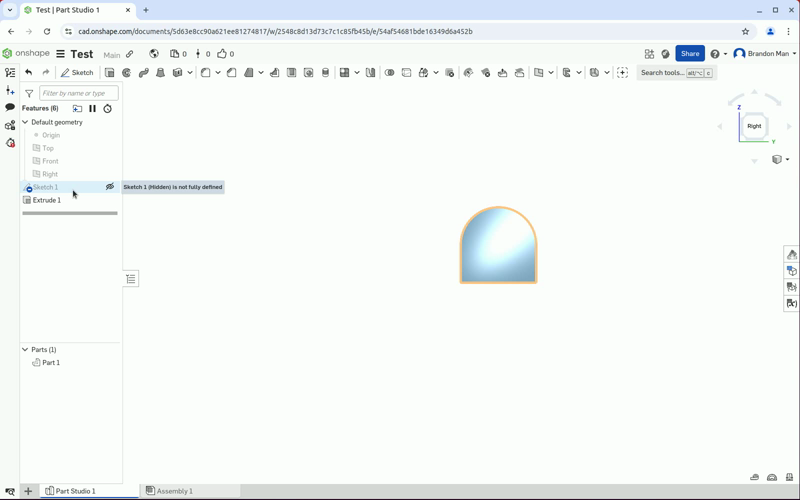
click(73, 189)
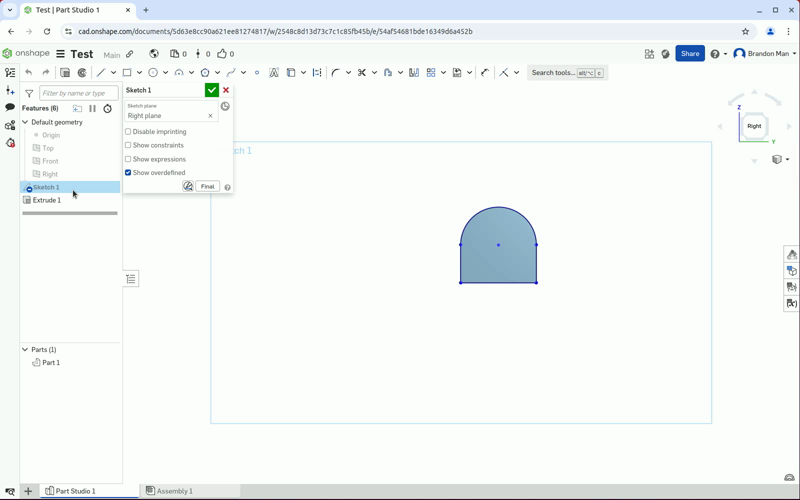
mouse_move(229, 92)
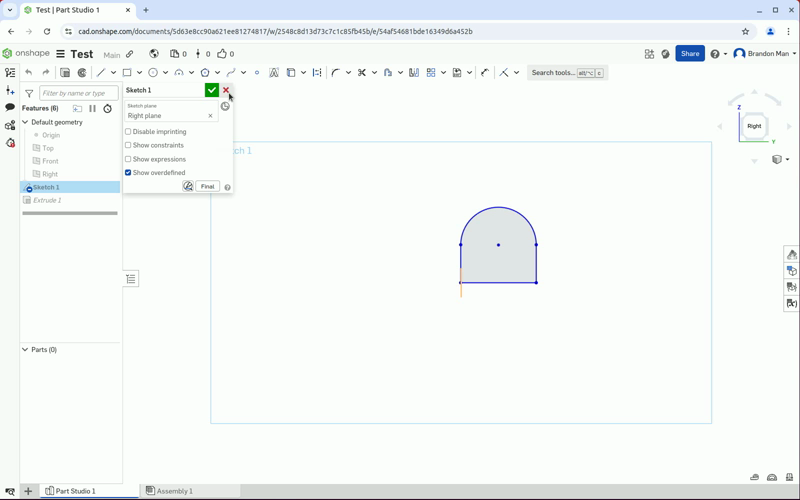
click(229, 92)
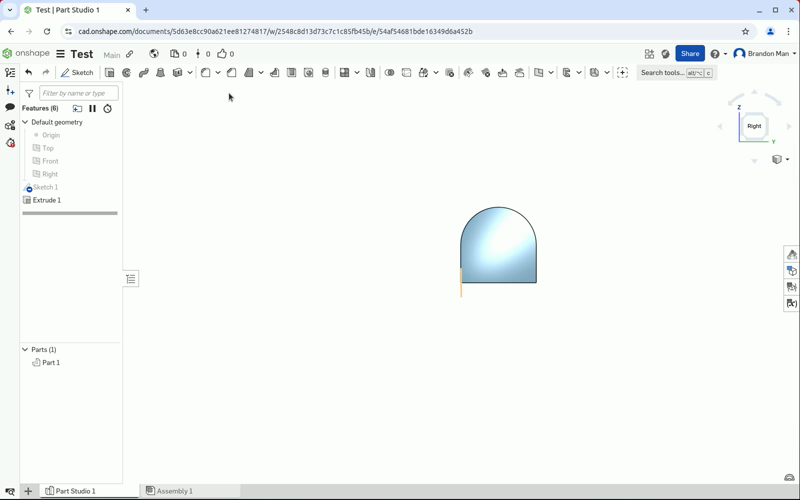
mouse_move(73, 352)
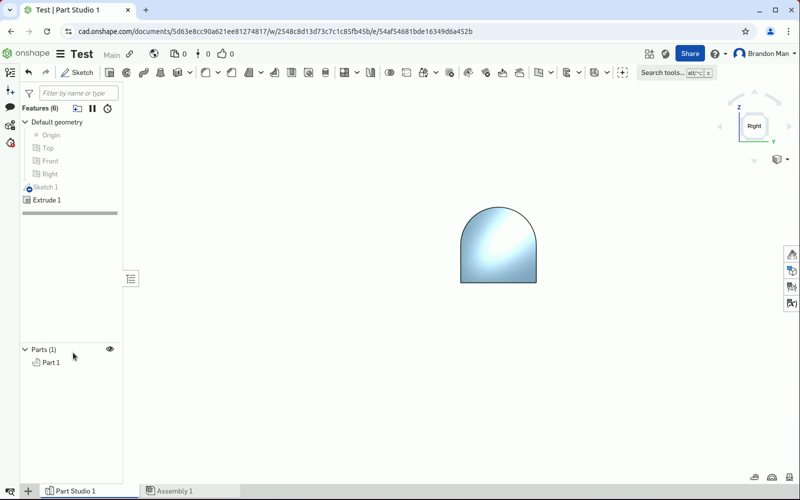
key(y)
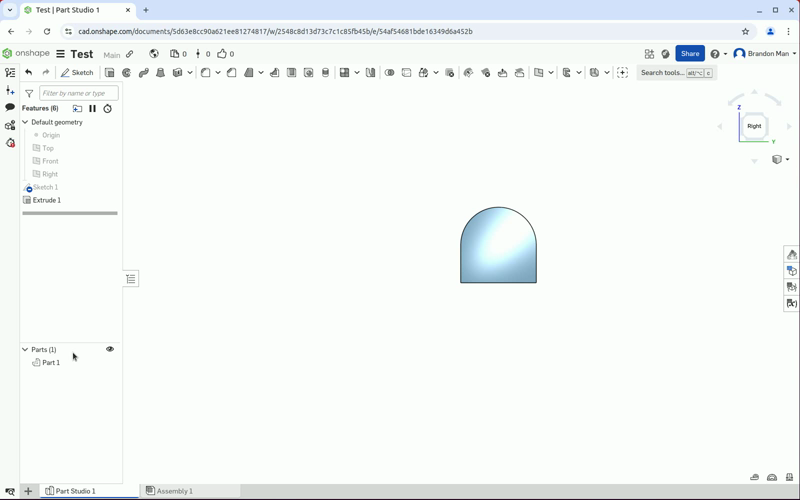
key(shift+p)
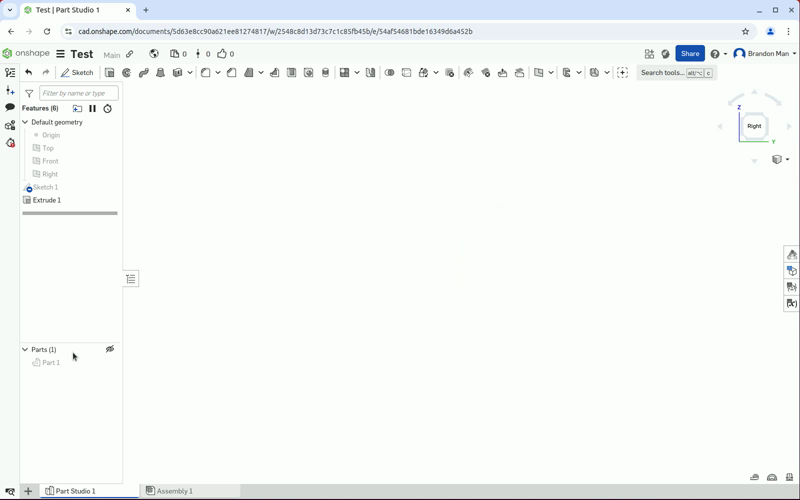
key(space)
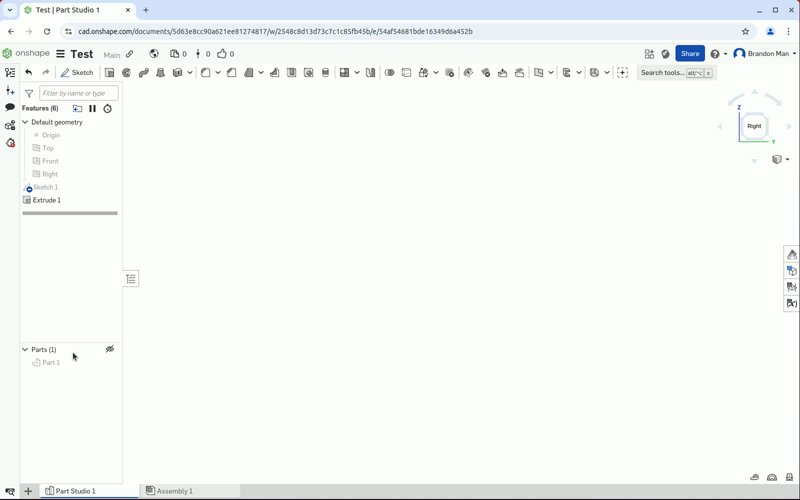
key_down(shift)
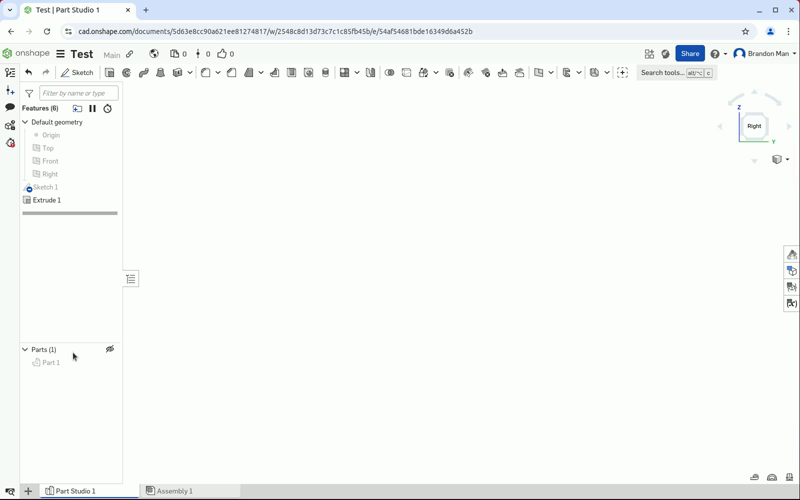
key(right)
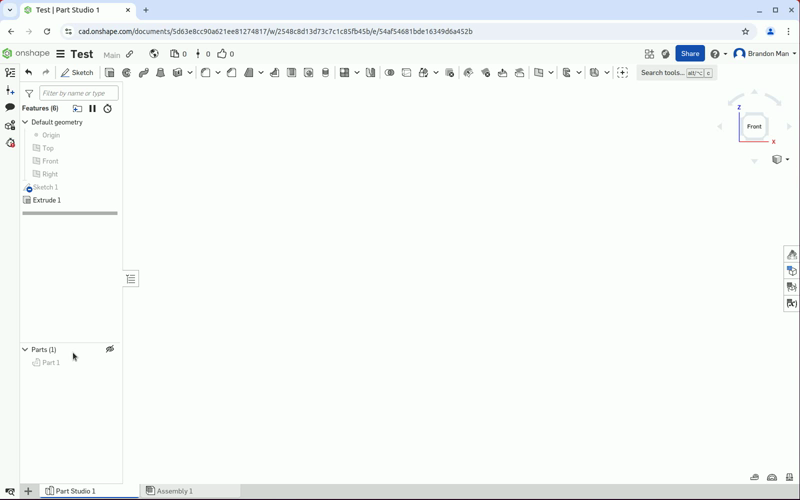
key_up(shift)
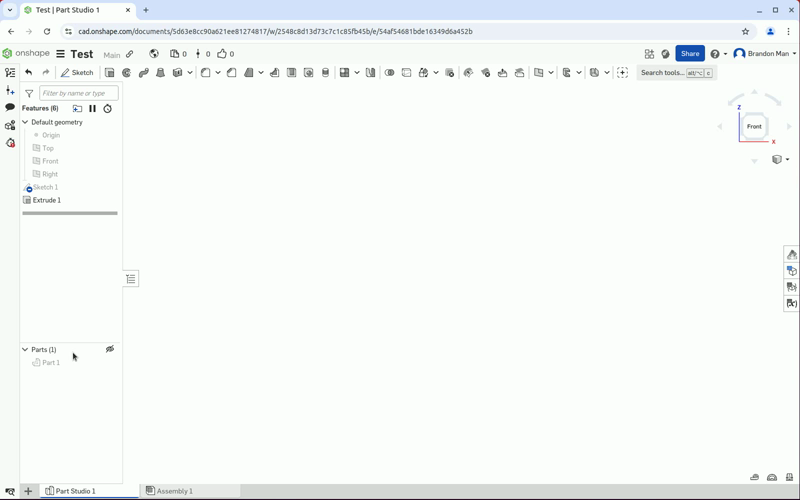
mouse_move(73, 352)
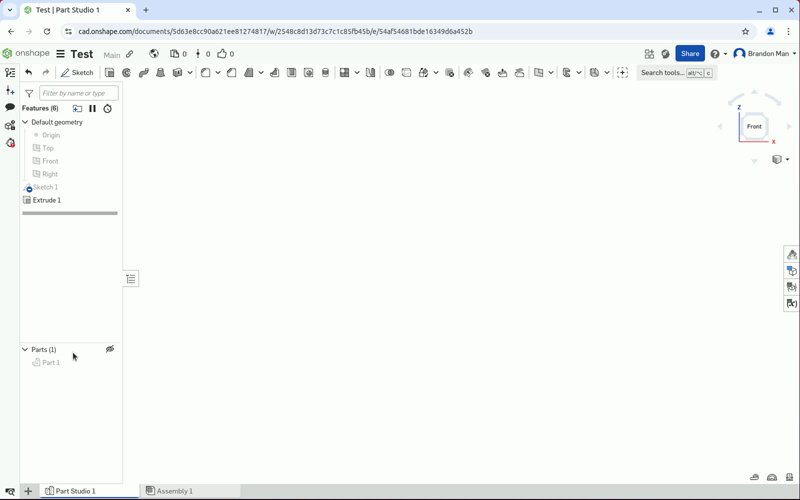
key(shift+y)
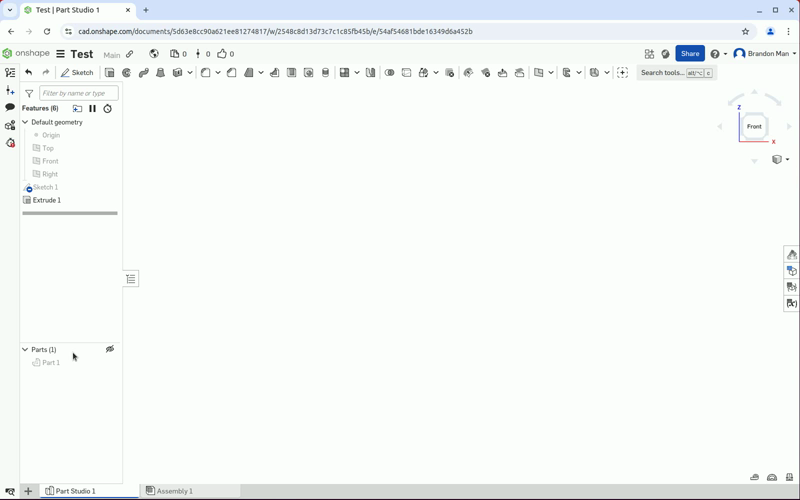
key(shift+s)
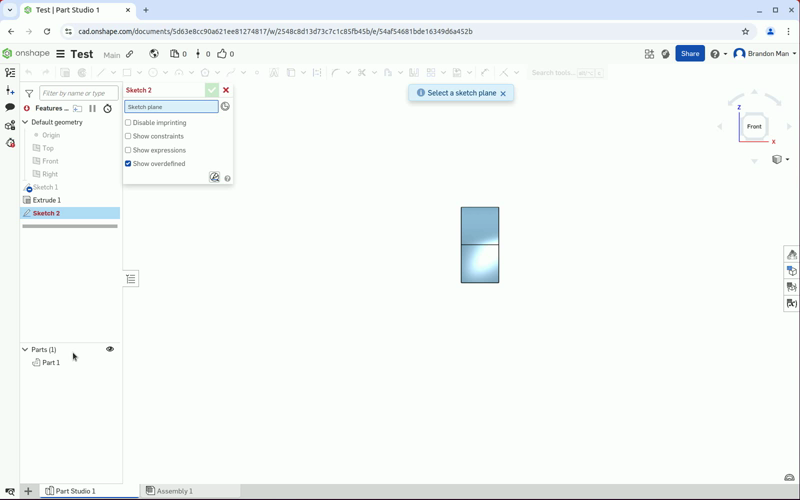
mouse_move(73, 163)
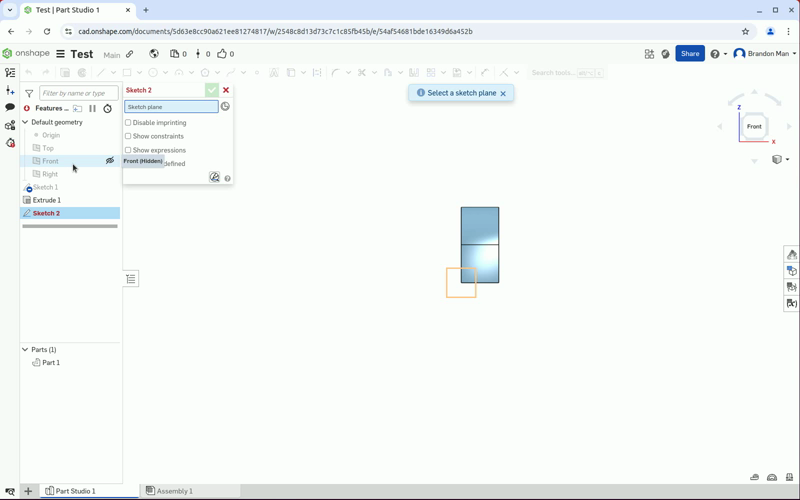
click(73, 163)
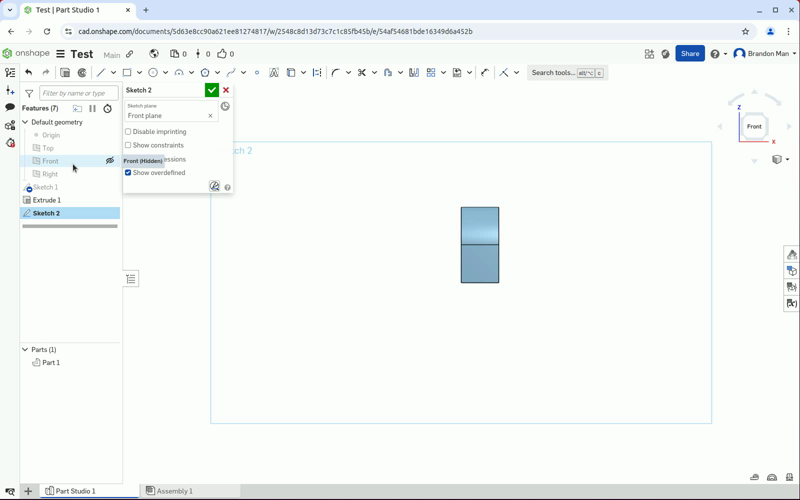
mouse_move(73, 352)
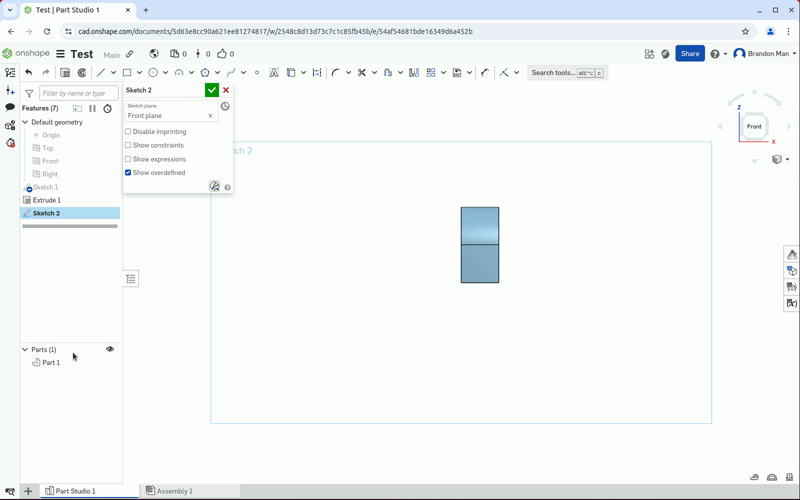
key(y)
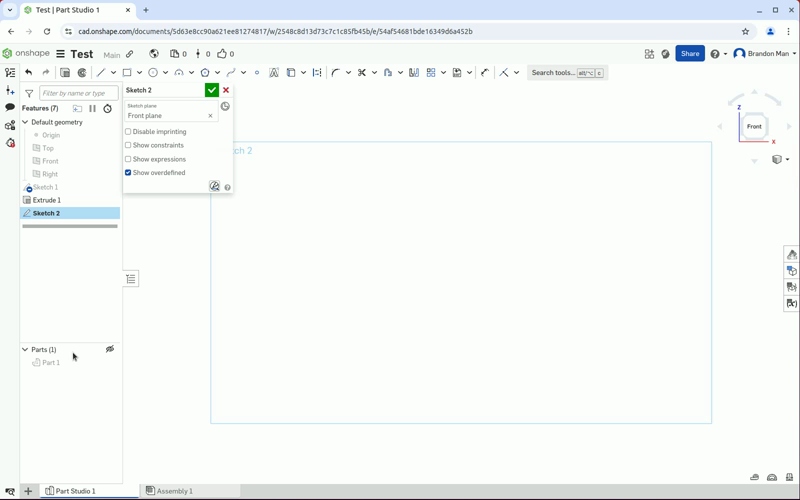
key(l)
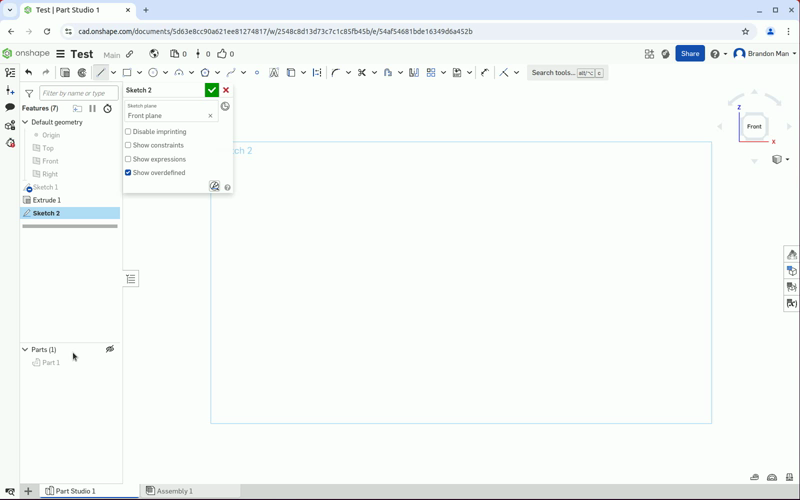
key_down(shift)
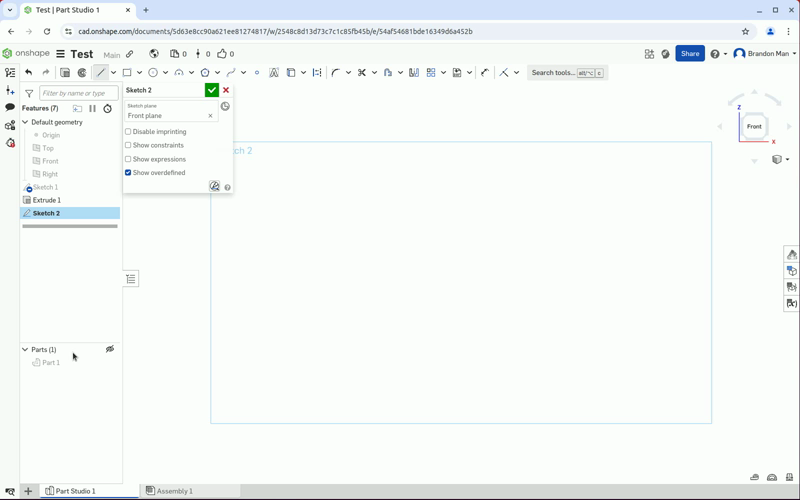
mouse_move(460, 282)
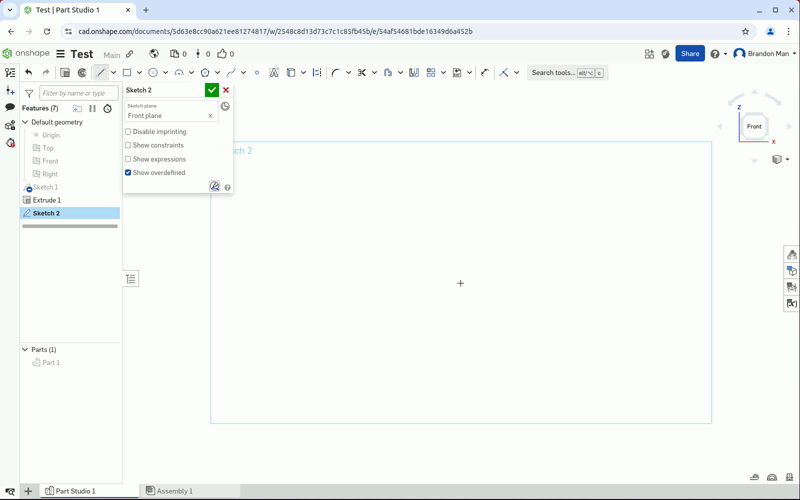
click(460, 282)
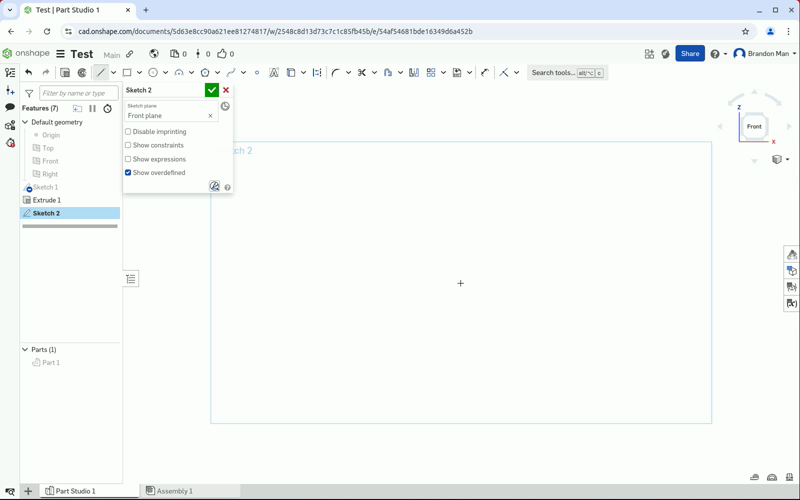
key_up(shift)
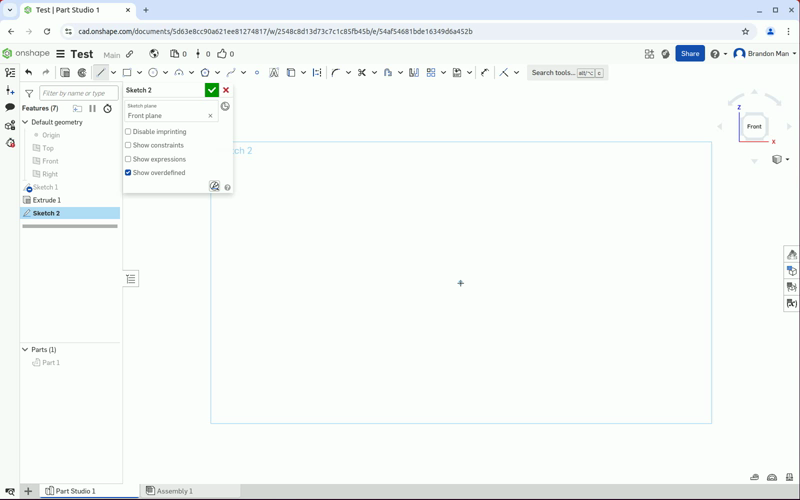
key_down(shift)
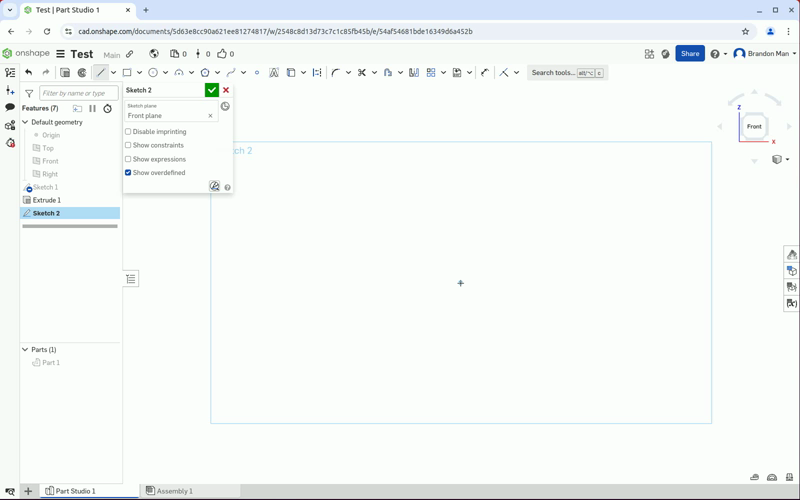
mouse_move(573, 282)
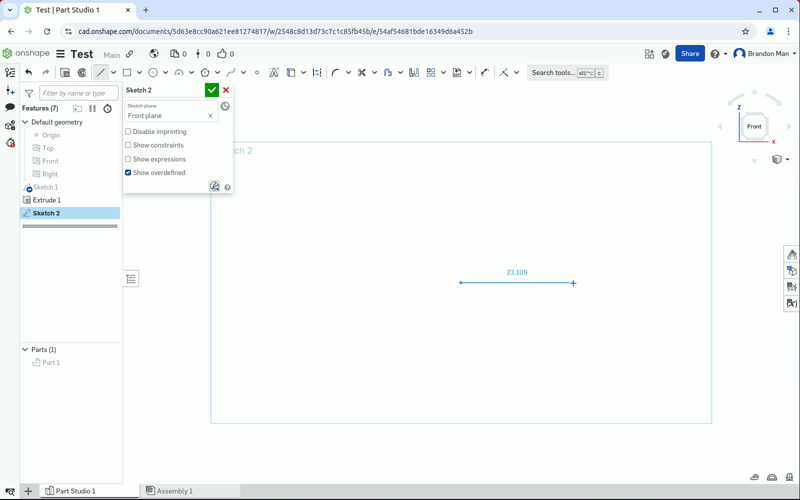
click(573, 282)
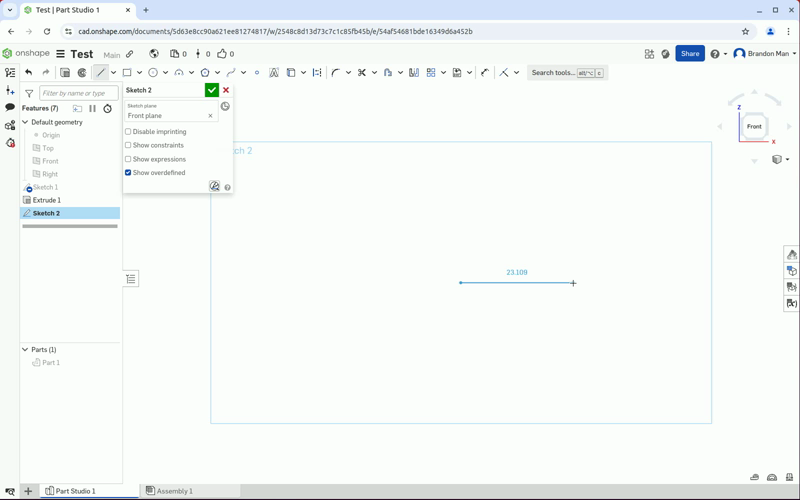
key_up(shift)
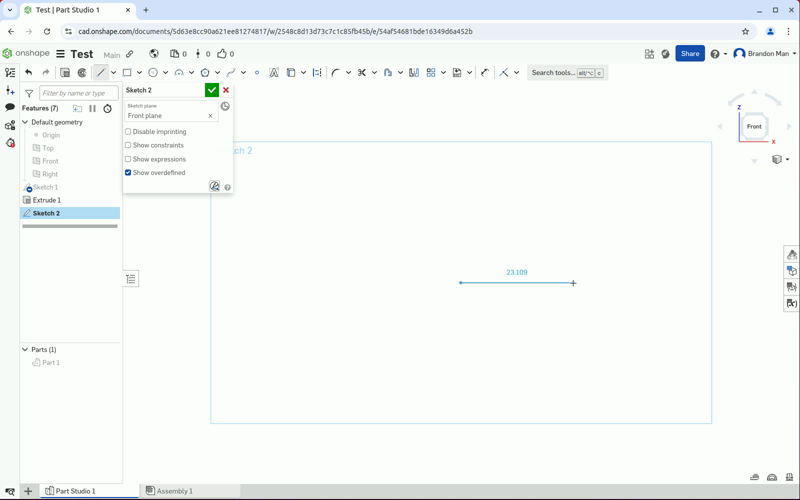
key_down(shift)
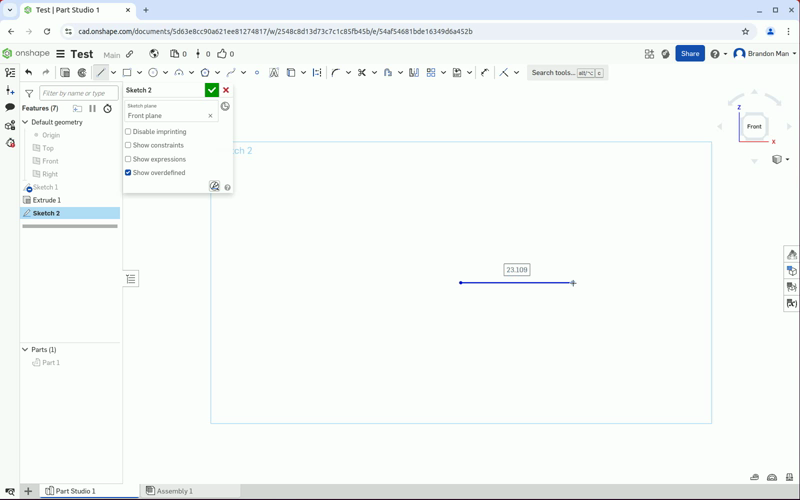
mouse_move(589, 282)
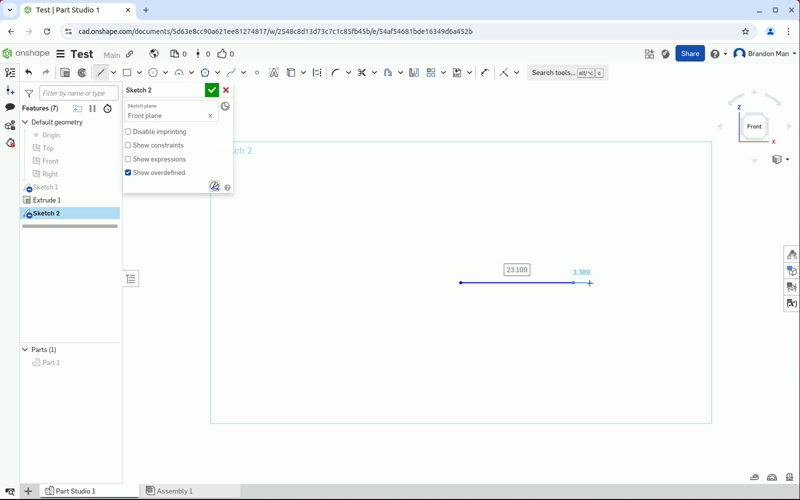
mouse_move(573, 264)
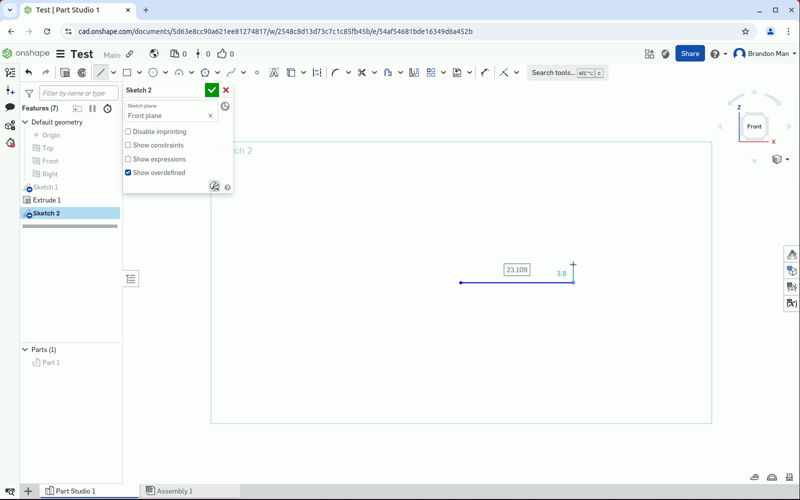
click(573, 264)
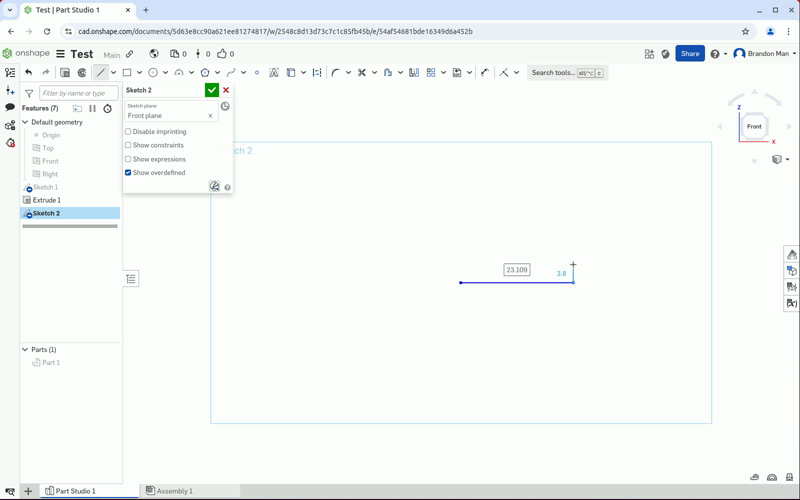
key_up(shift)
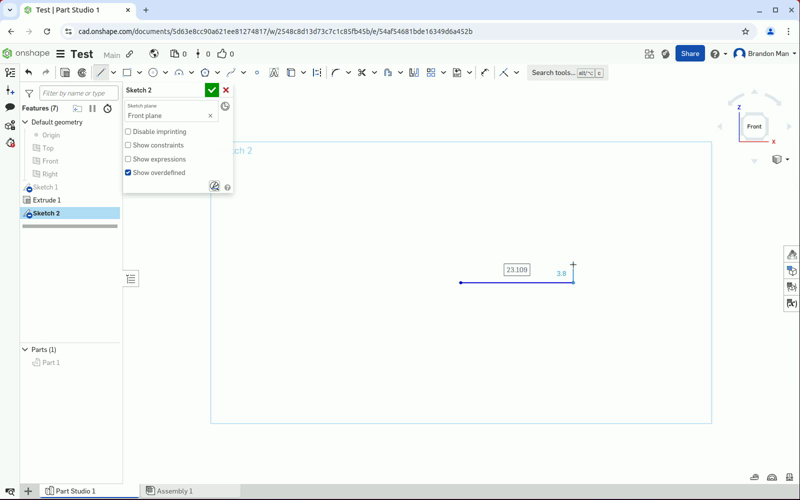
key_down(shift)
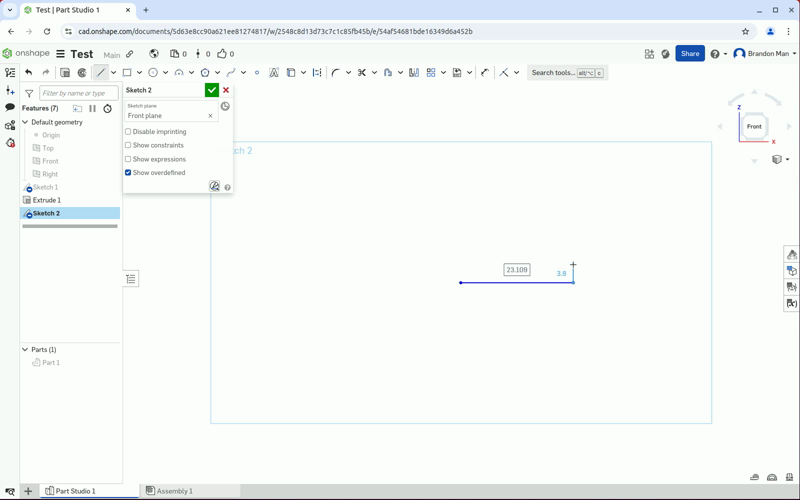
mouse_move(460, 264)
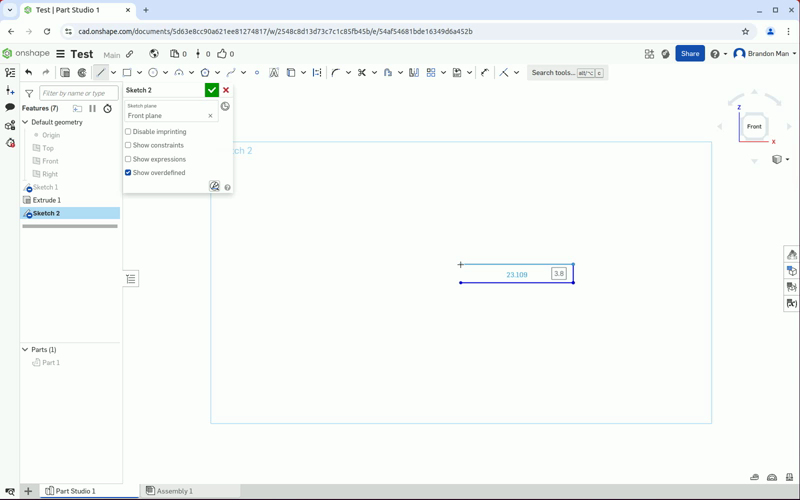
click(460, 264)
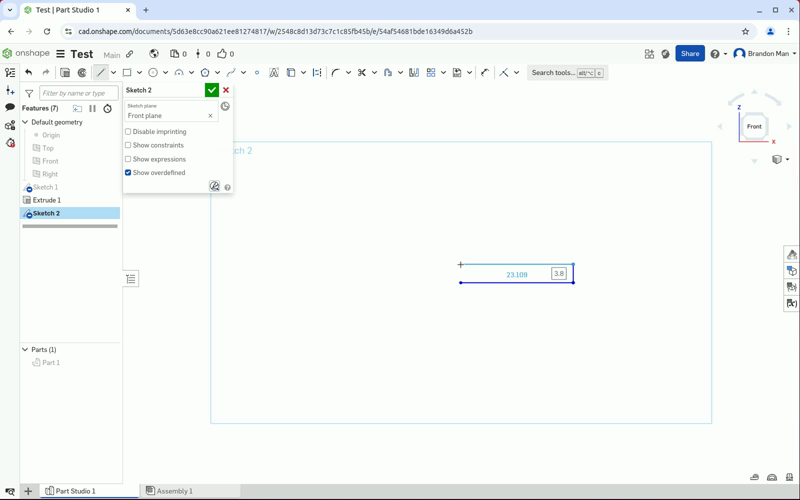
key_up(shift)
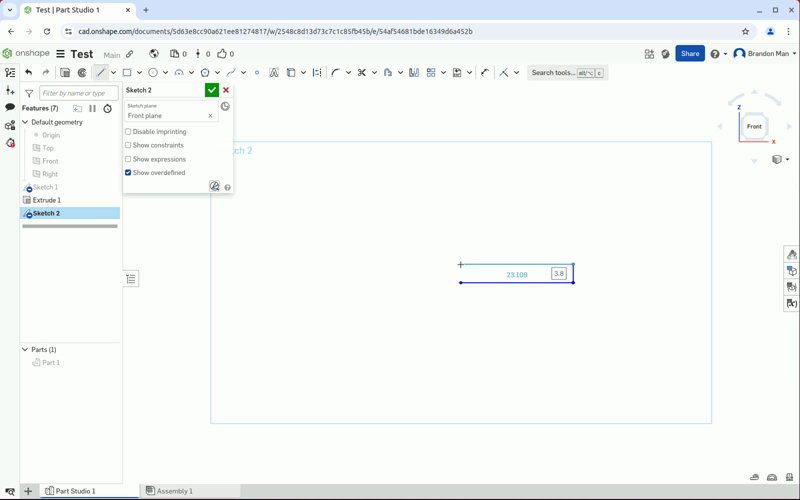
mouse_move(490, 264)
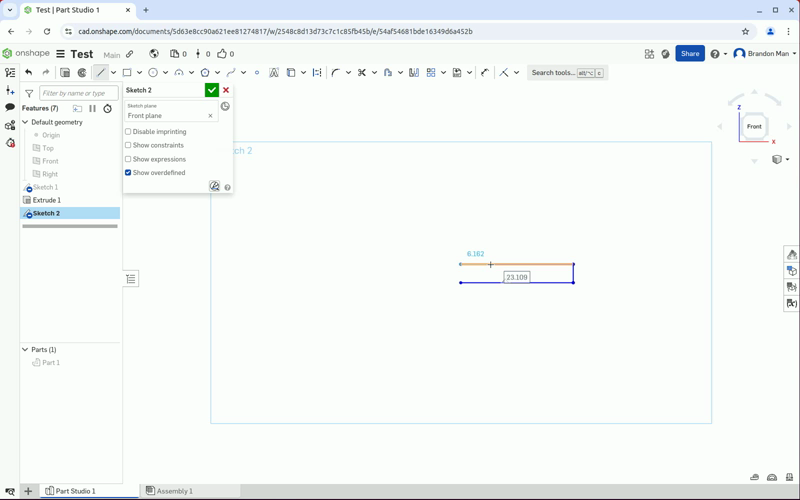
key_down(shift)
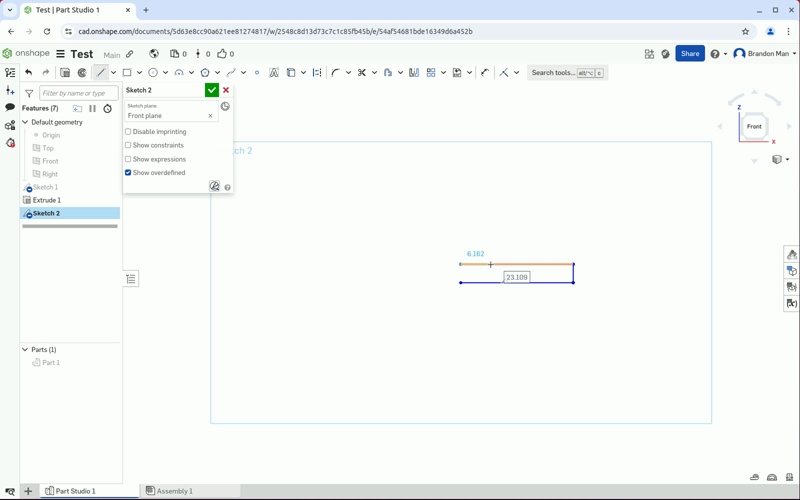
mouse_move(460, 282)
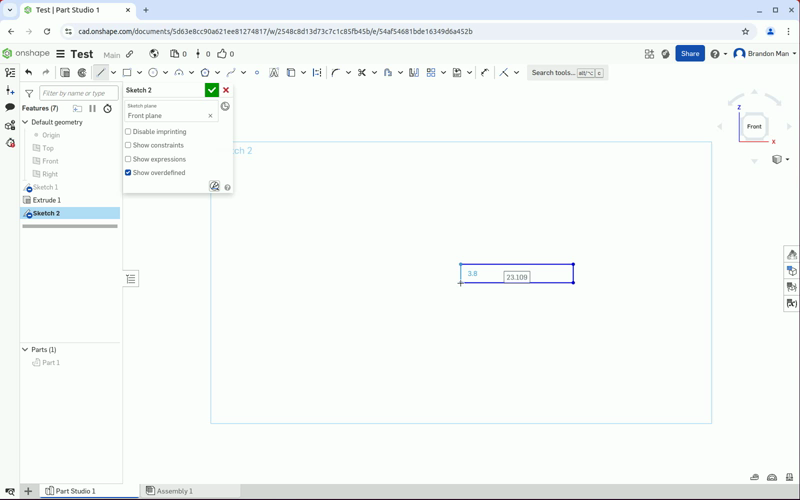
key_up(shift)
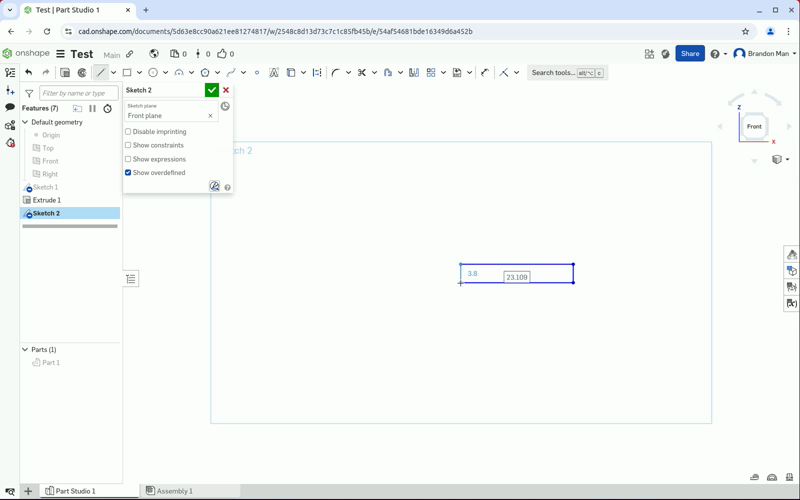
click(460, 282)
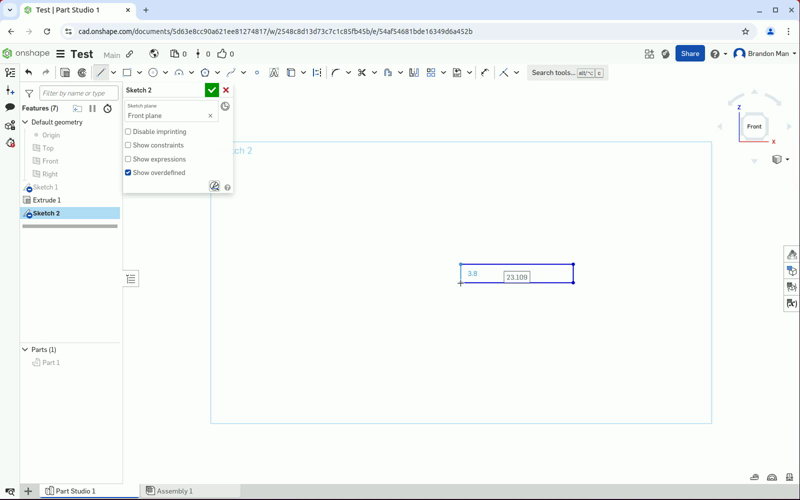
key(esc)
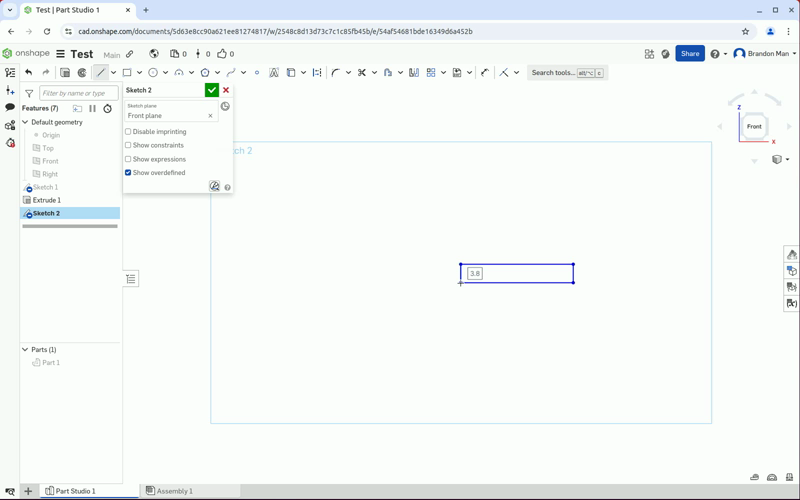
mouse_move(568, 266)
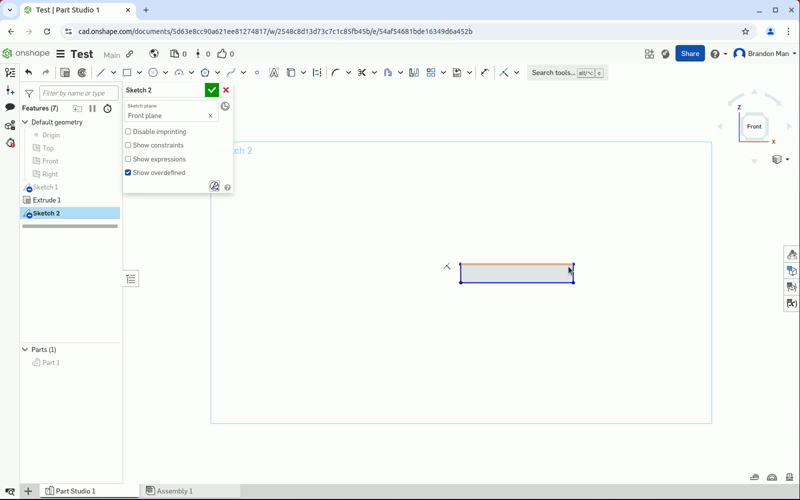
click(568, 266)
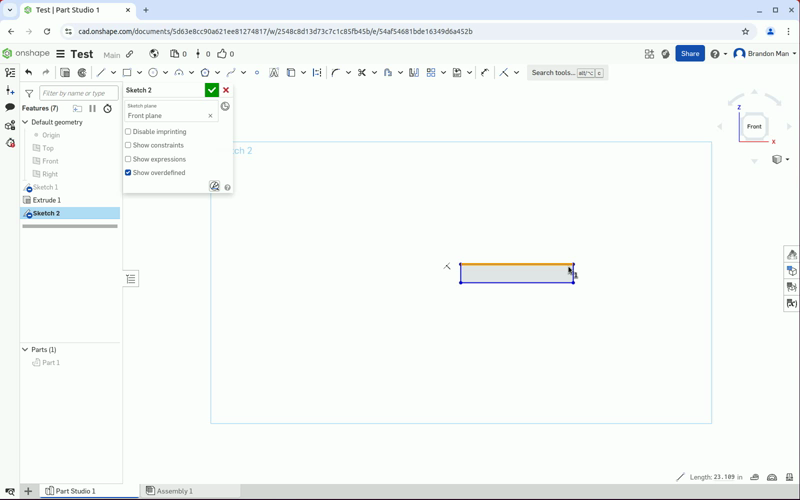
mouse_move(73, 352)
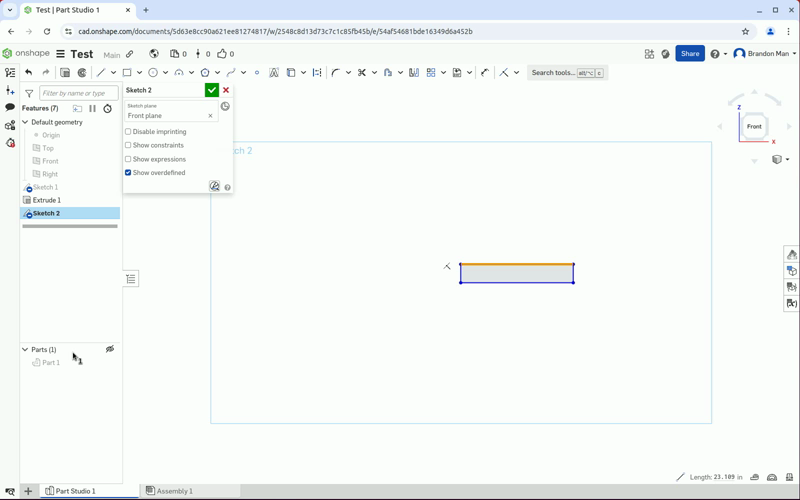
key(shift+y)
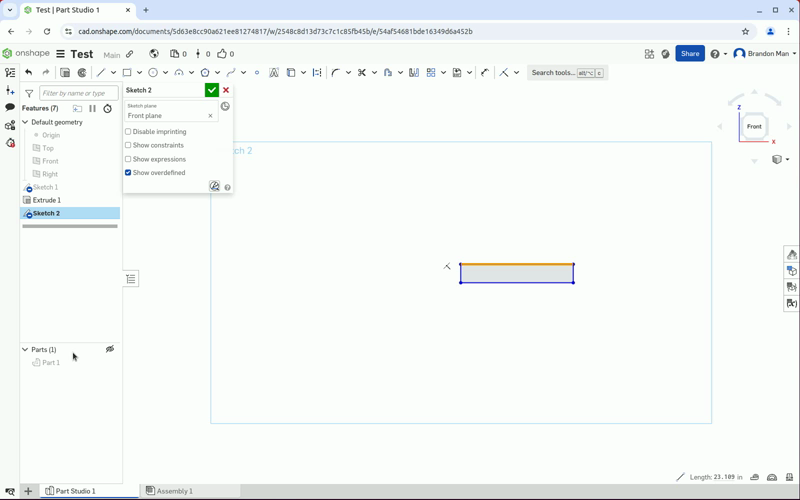
key(shift+e)
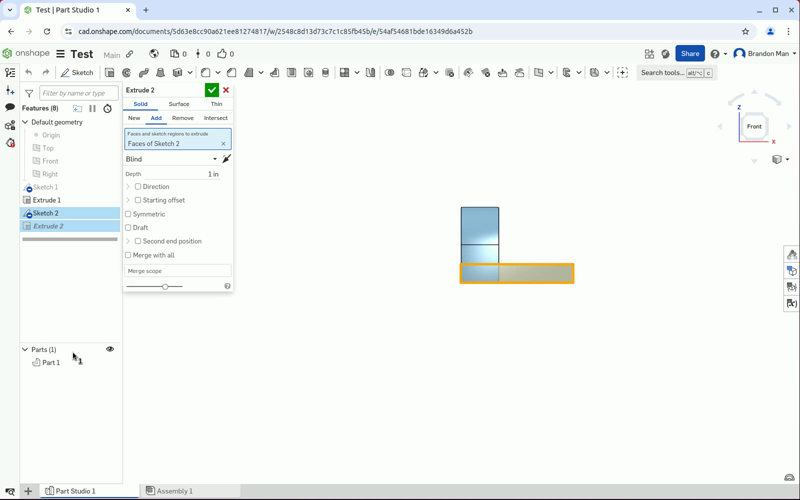
mouse_move(143, 106)
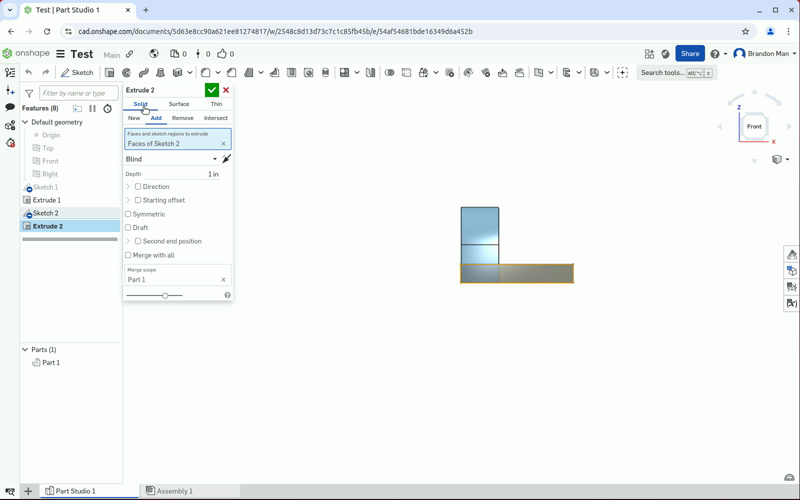
click(143, 106)
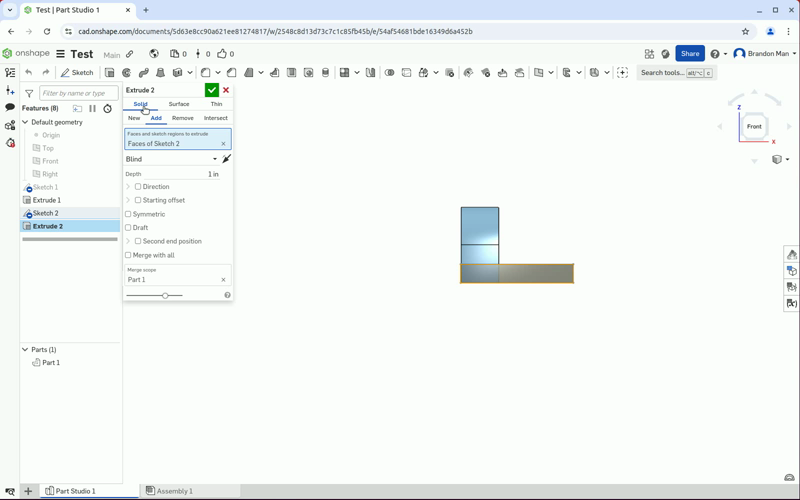
mouse_move(137, 120)
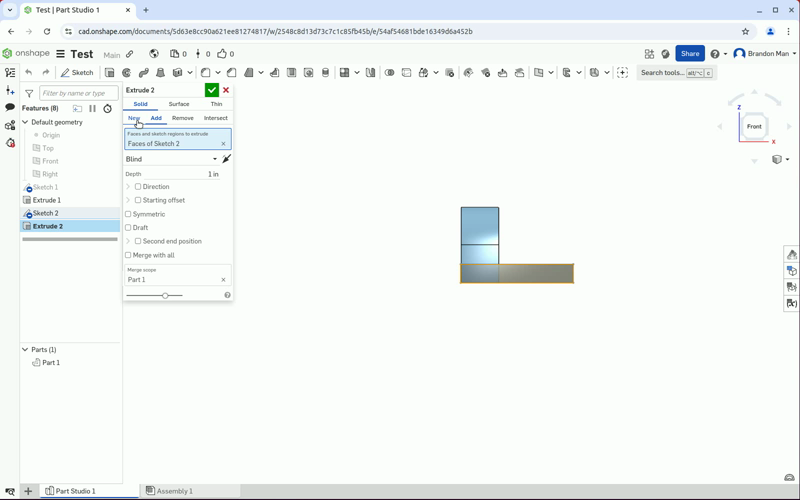
click(137, 120)
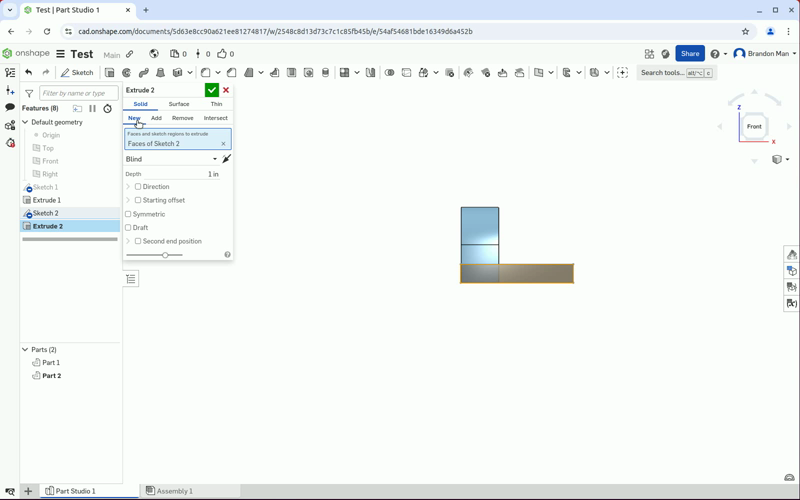
key(tab, 4)
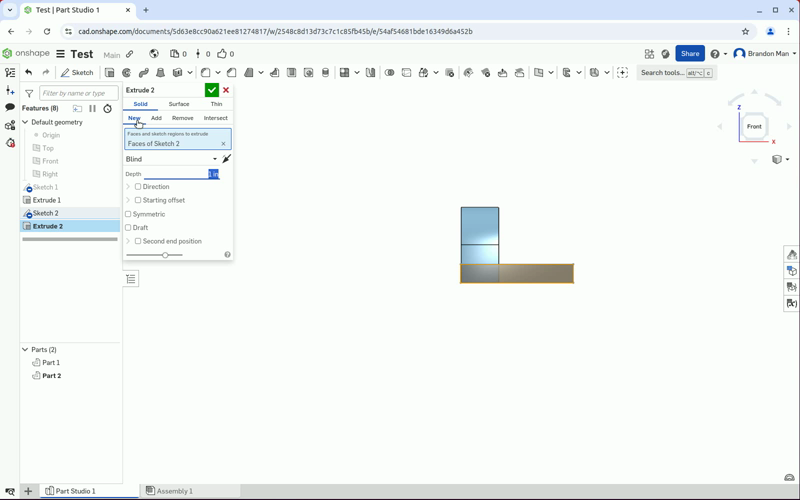
text(-15.405)
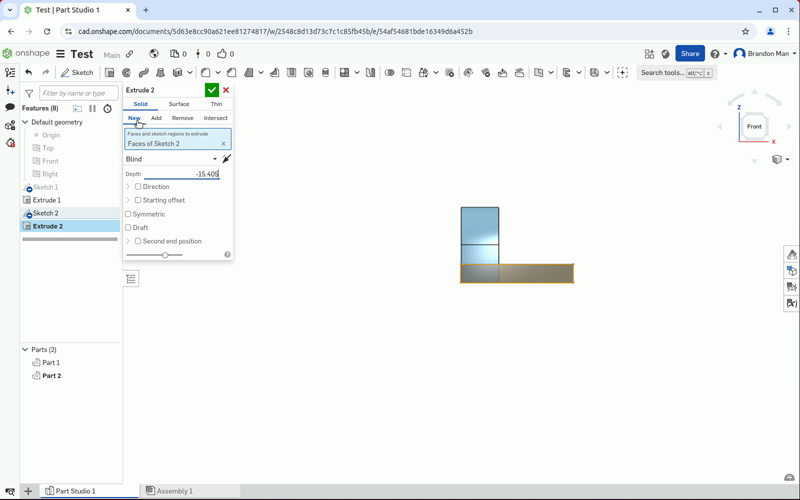
key(enter)
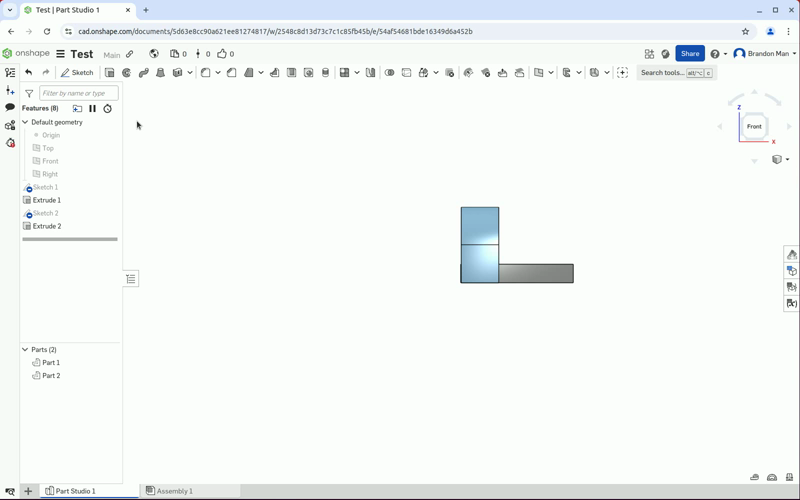
key(shift+h)
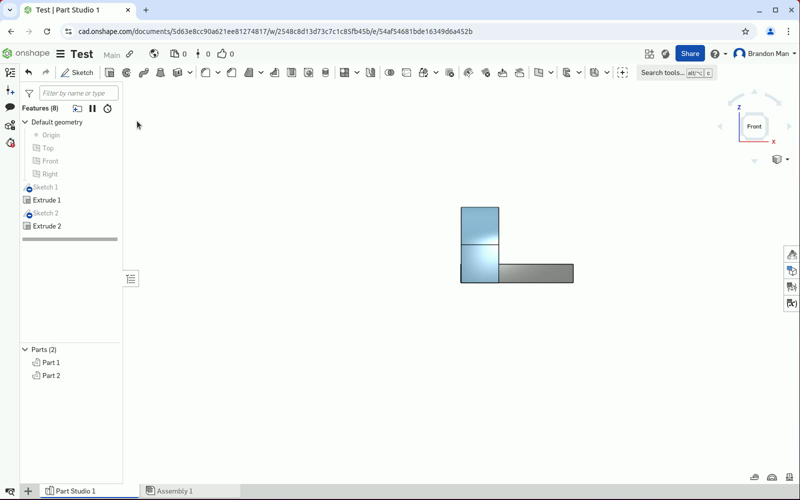
key(shift+h)
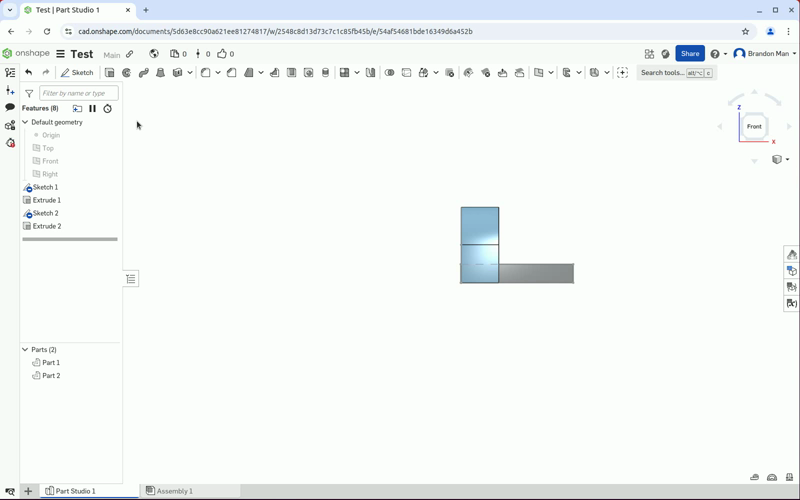
key(shift+7)
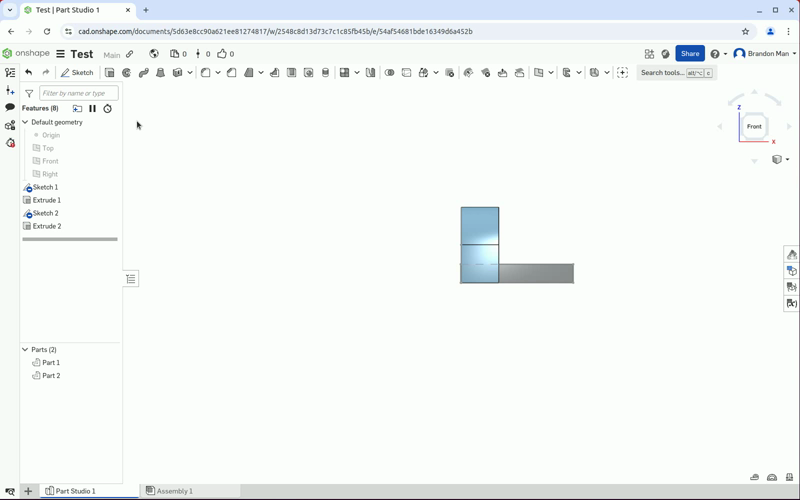
key(left, 2)
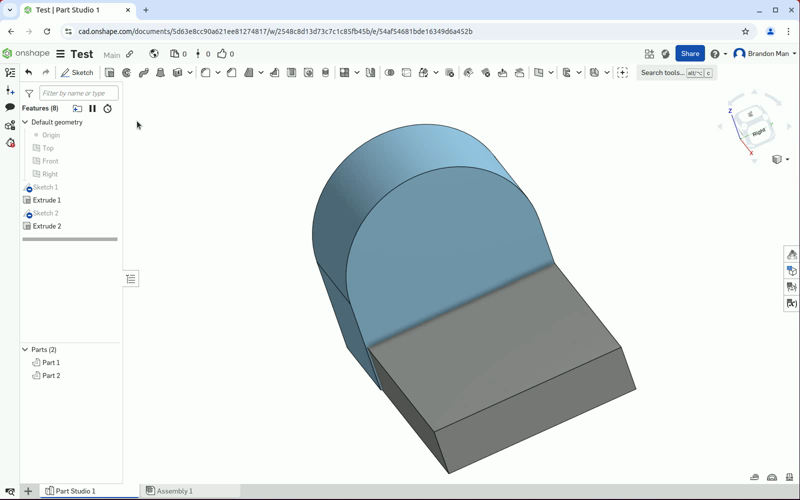
key(down, 2)
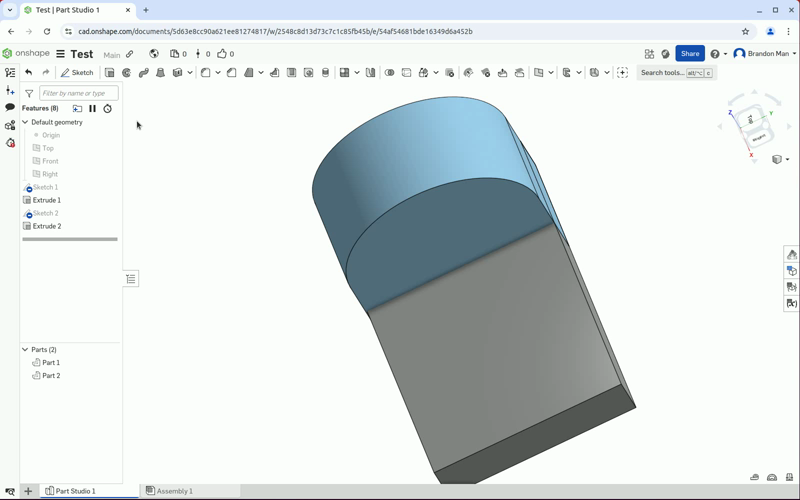
key(up, 2)
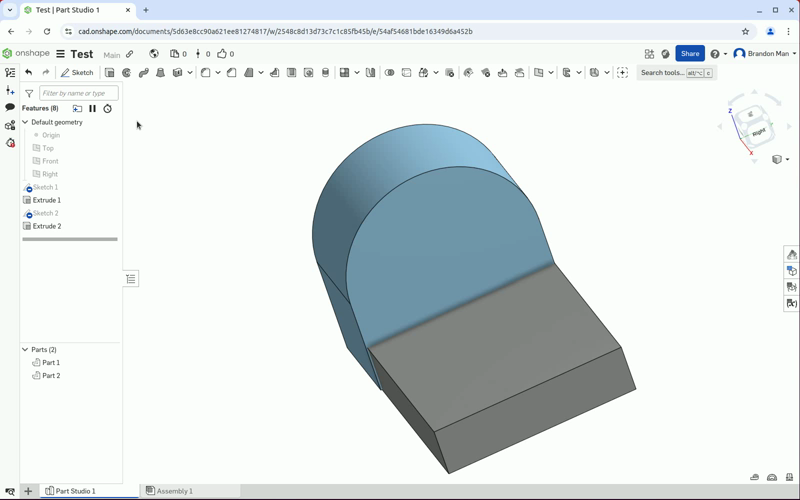
key(right, 2)
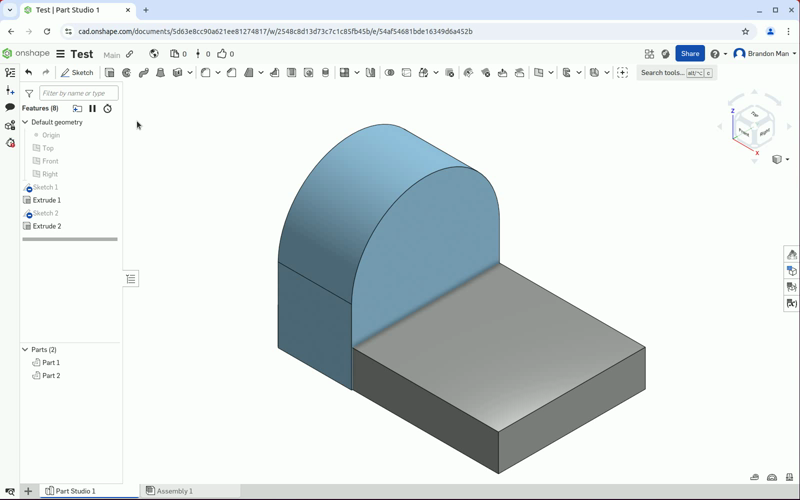
mouse_move(73, 189)
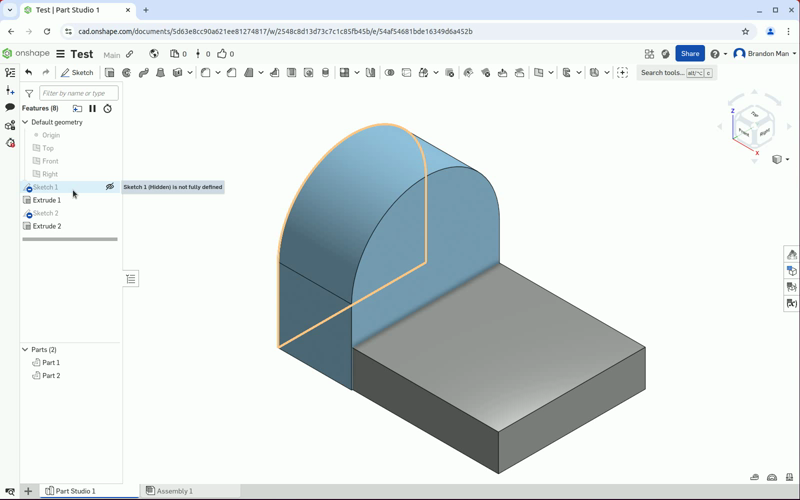
click(73, 189)